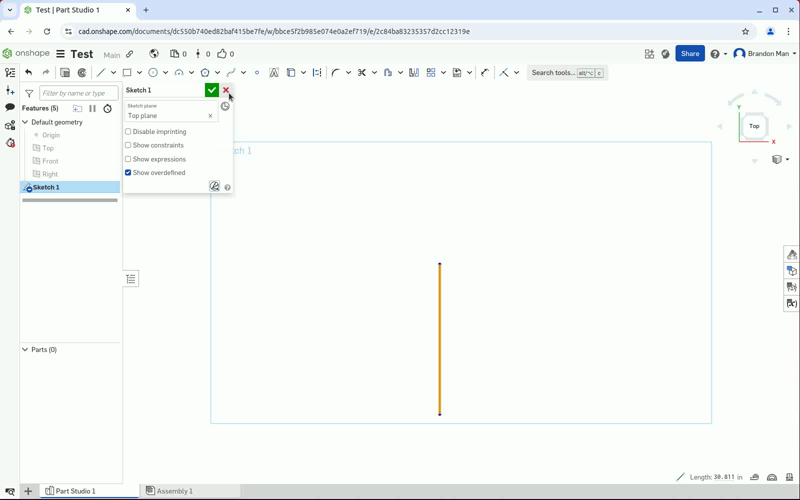
key(shift+h)
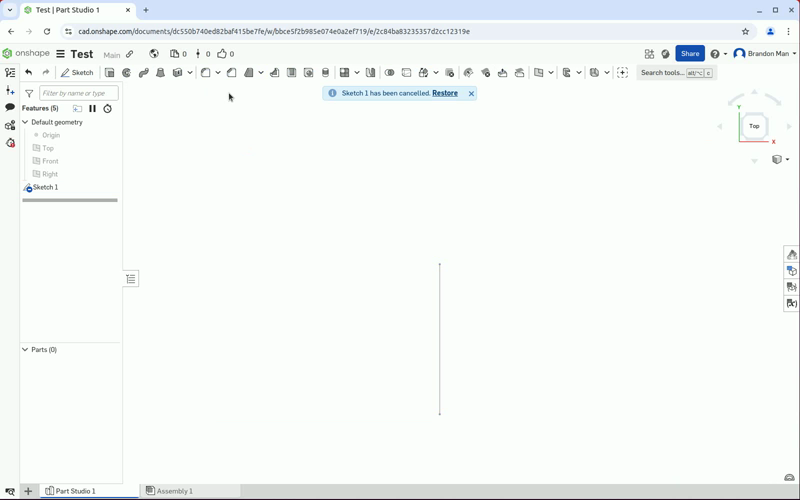
key(shift+s)
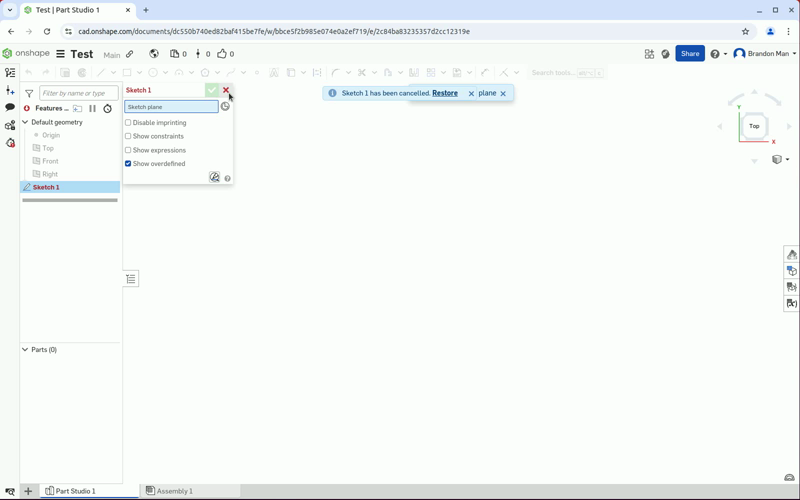
mouse_move(73, 150)
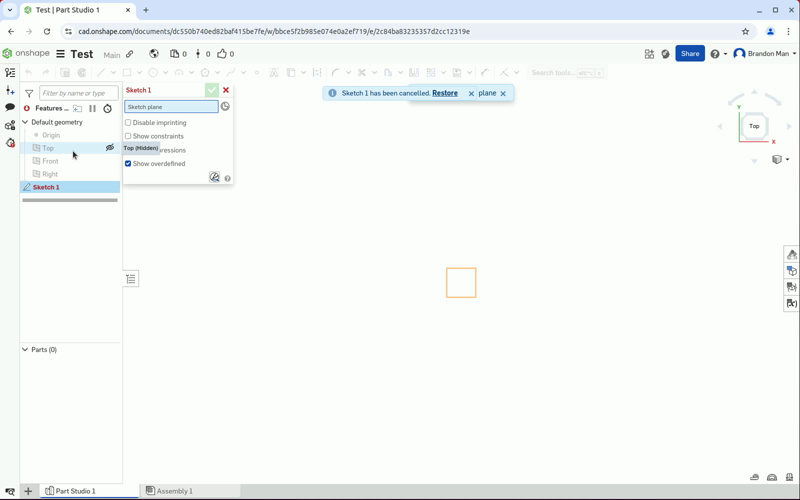
click(73, 150)
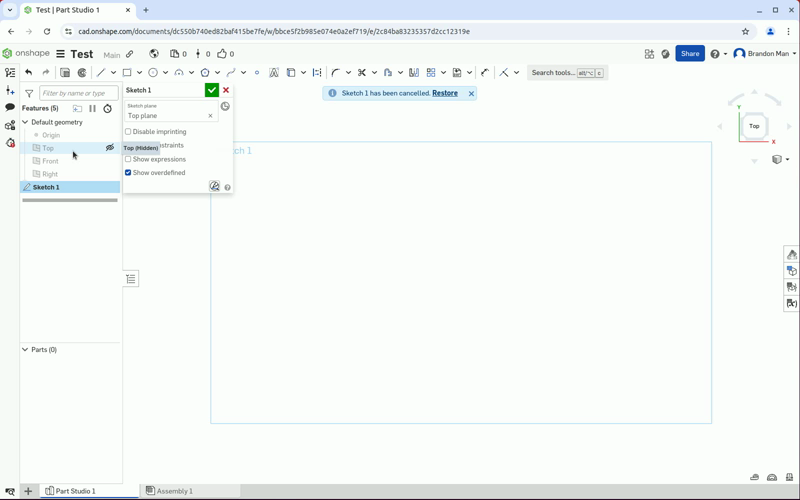
mouse_move(73, 352)
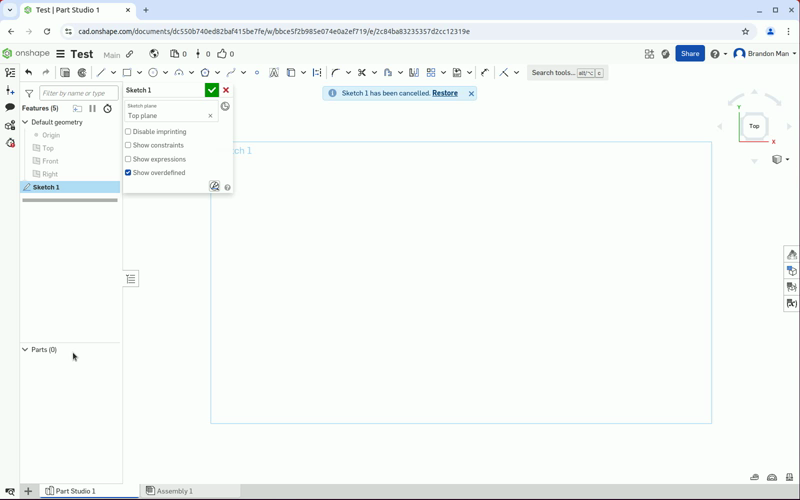
key(y)
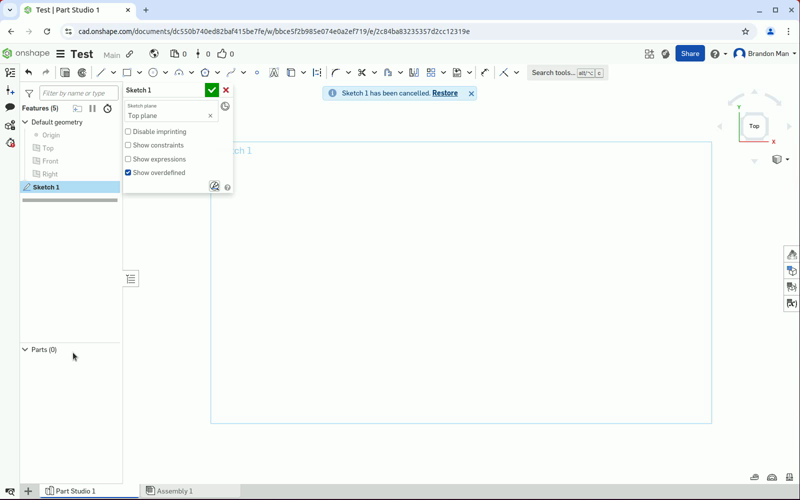
key(a)
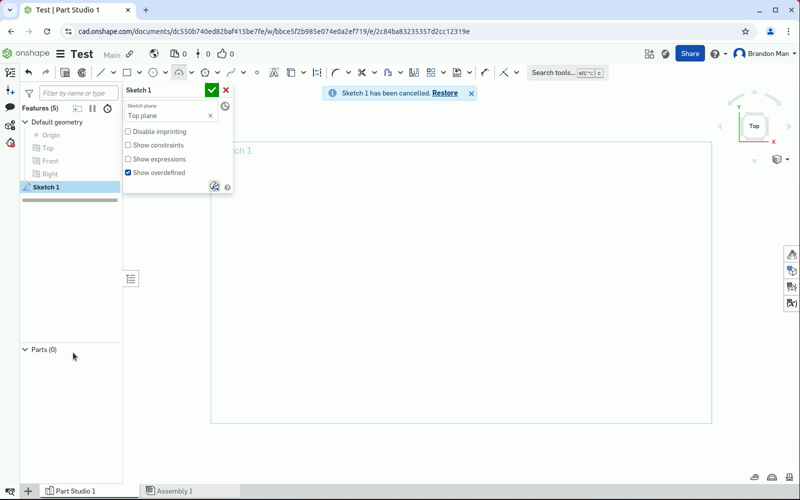
key_down(shift)
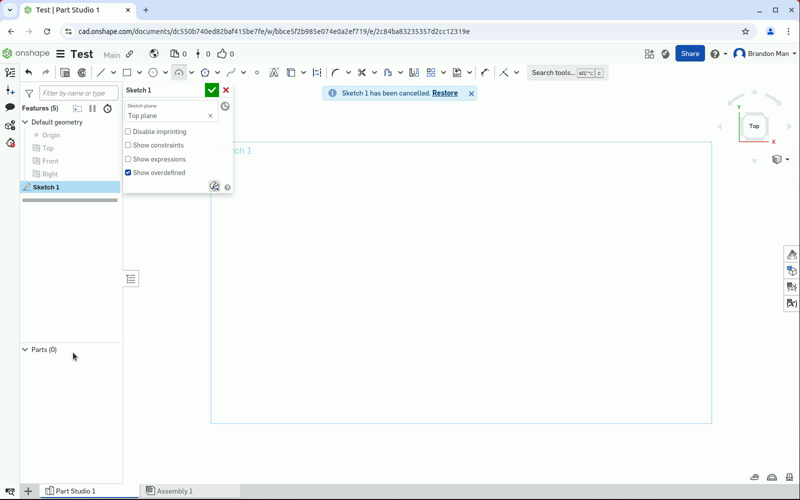
mouse_move(404, 339)
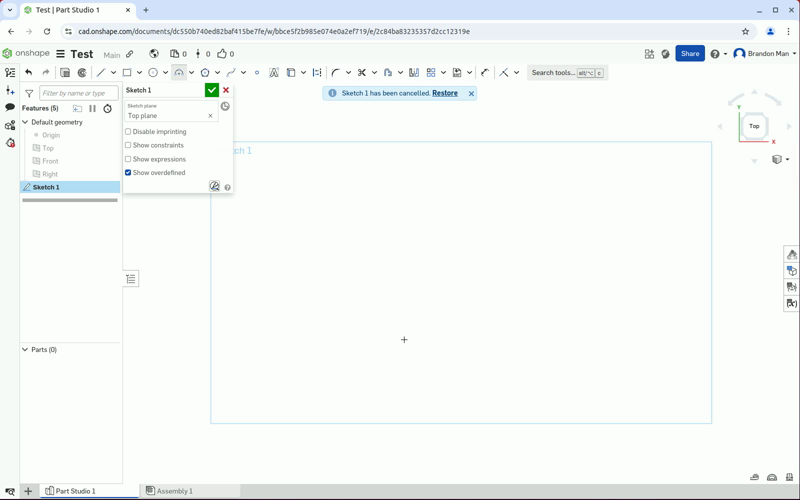
click(404, 339)
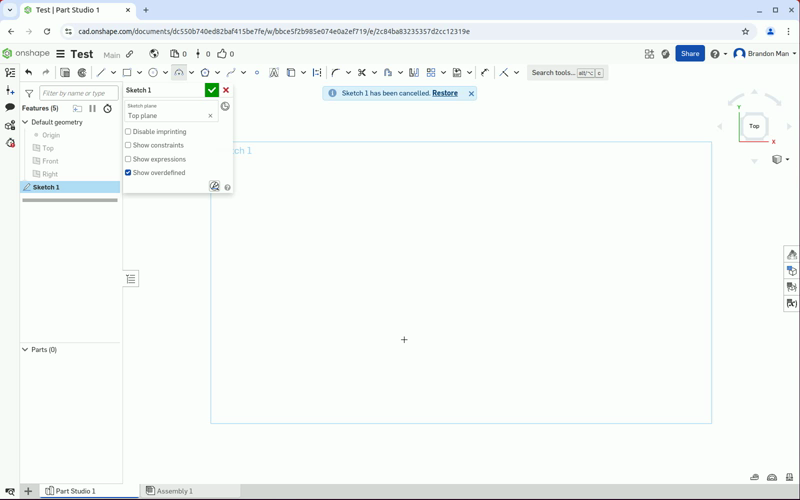
key_up(shift)
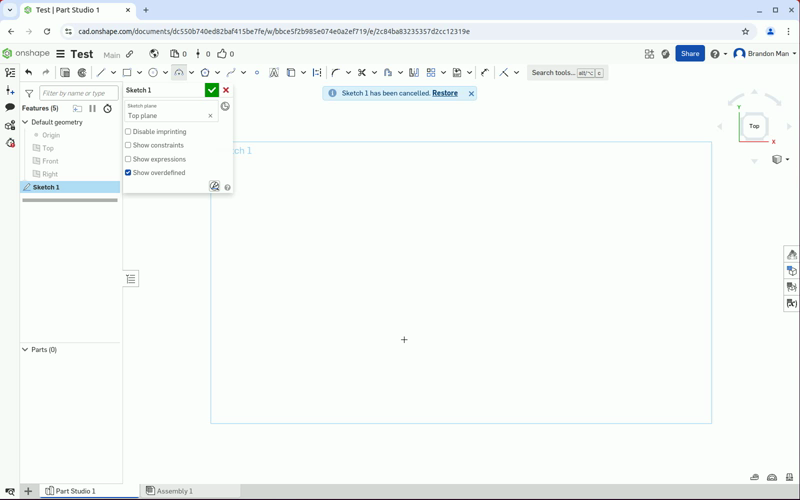
key_down(shift)
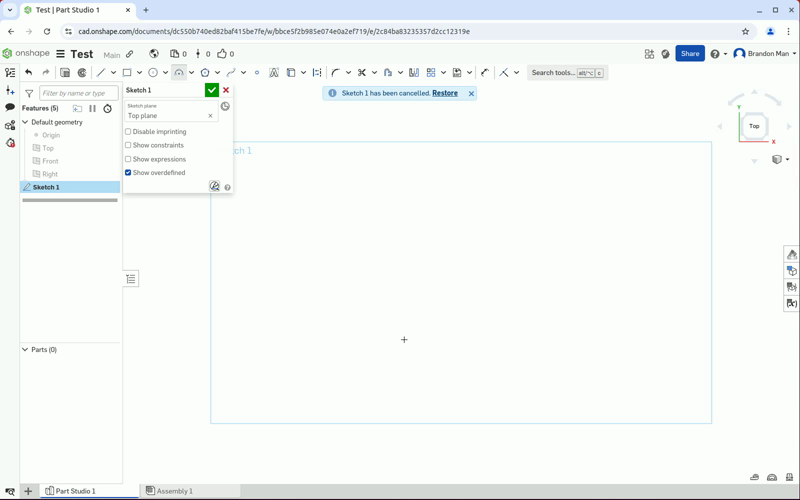
mouse_move(516, 339)
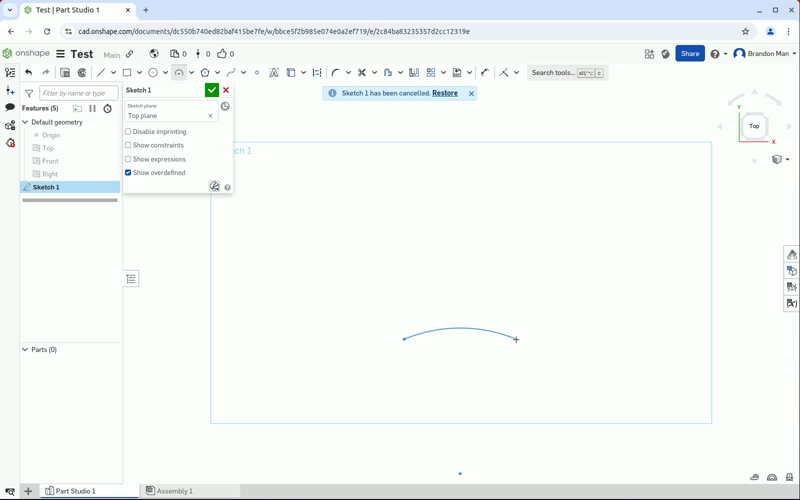
click(516, 339)
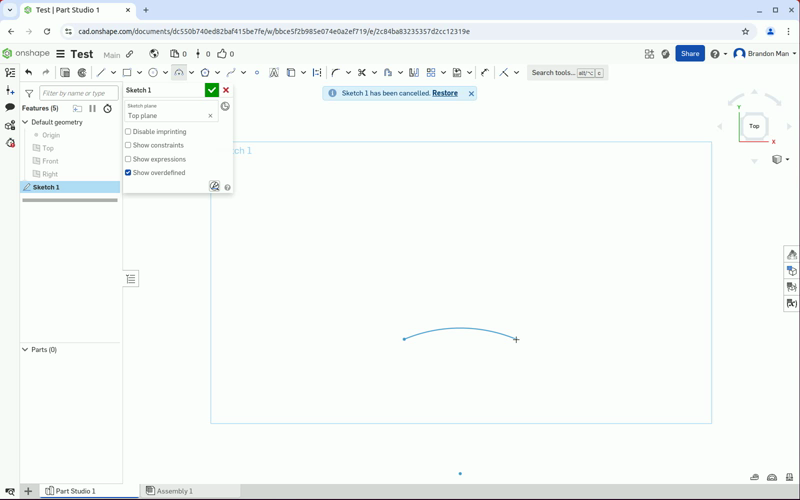
mouse_move(460, 394)
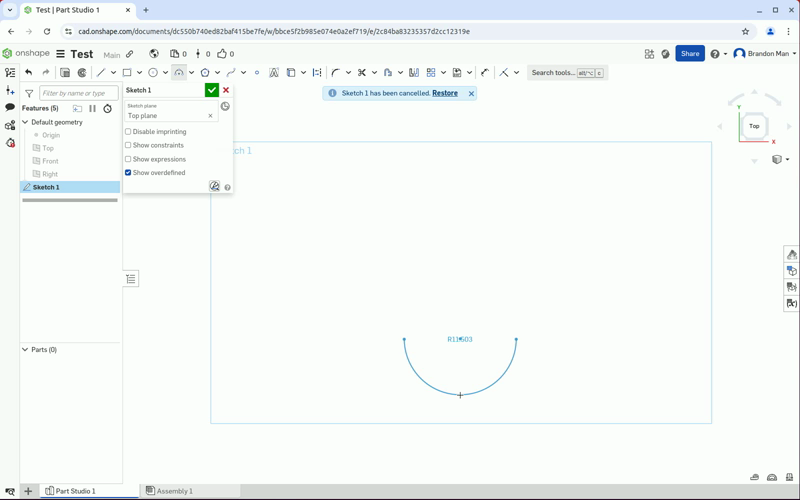
click(460, 394)
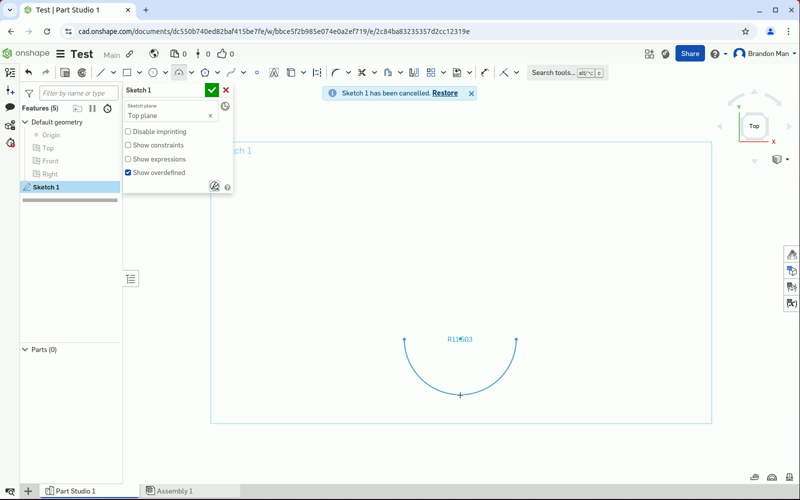
key_up(shift)
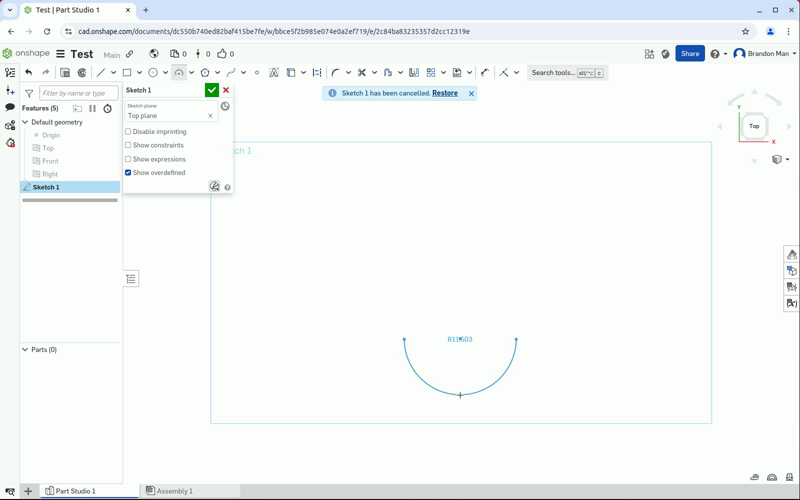
key(esc)
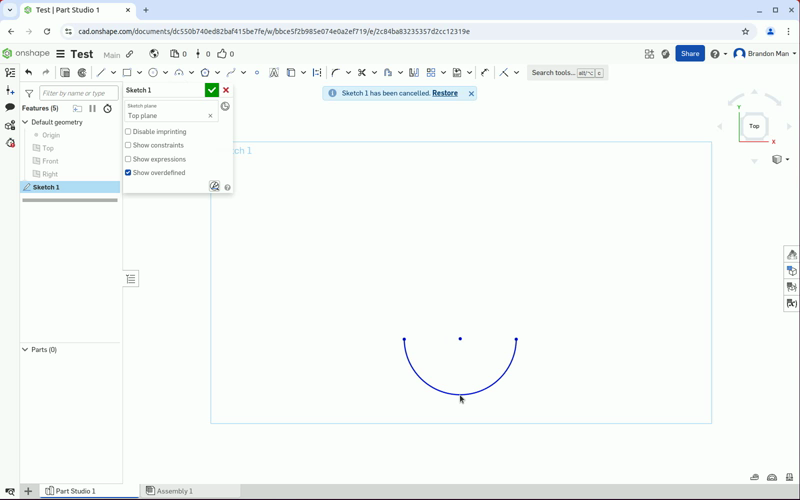
key(l)
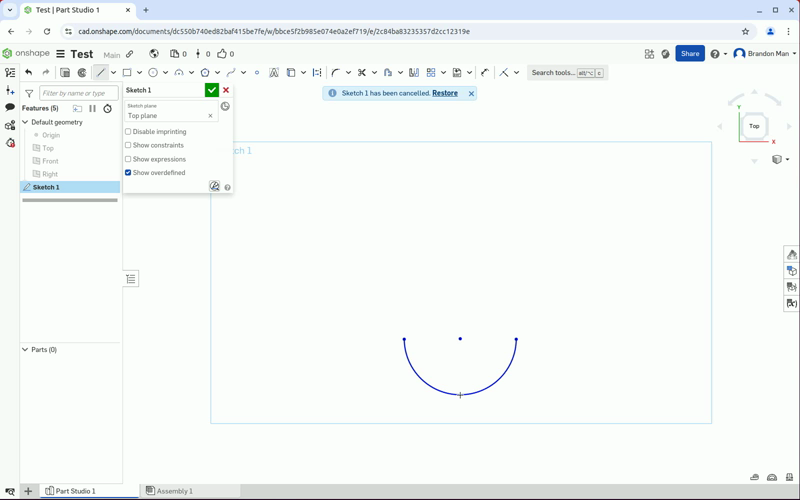
mouse_move(516, 339)
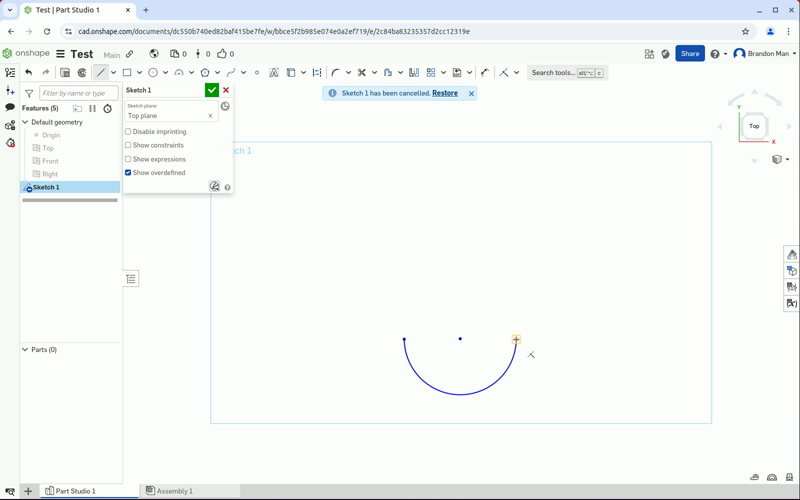
click(516, 339)
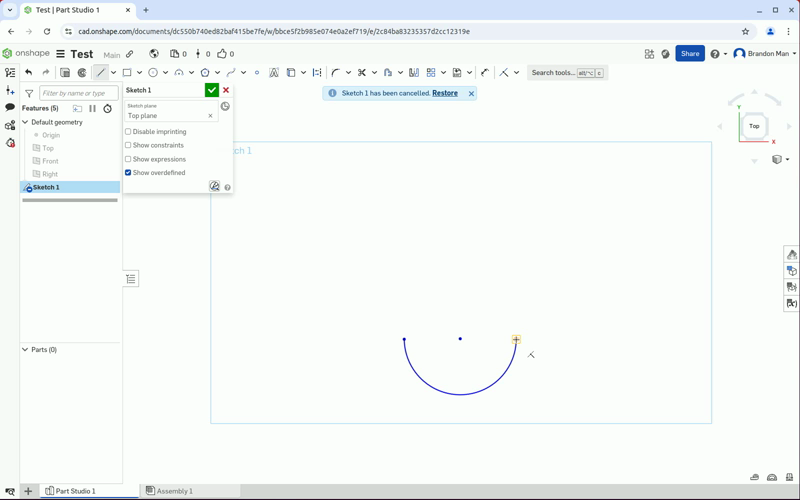
key_down(shift)
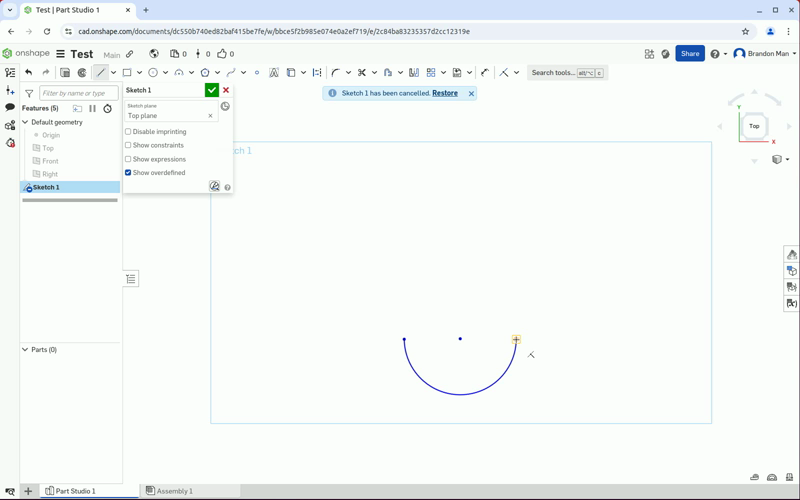
mouse_move(516, 227)
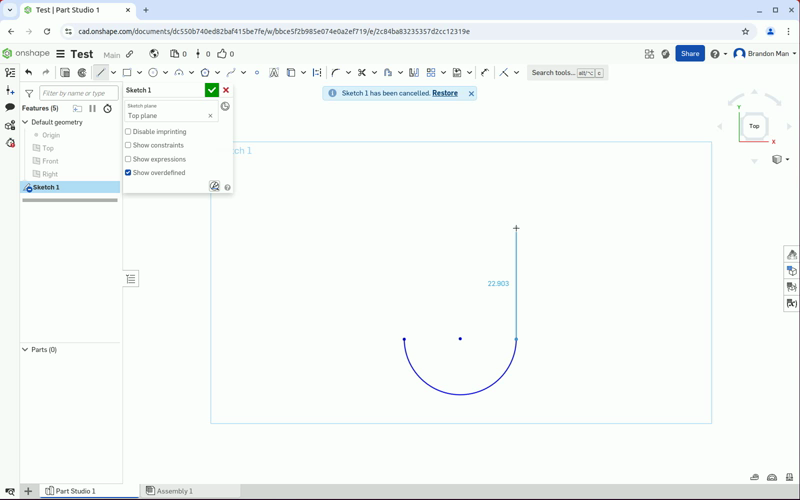
click(516, 227)
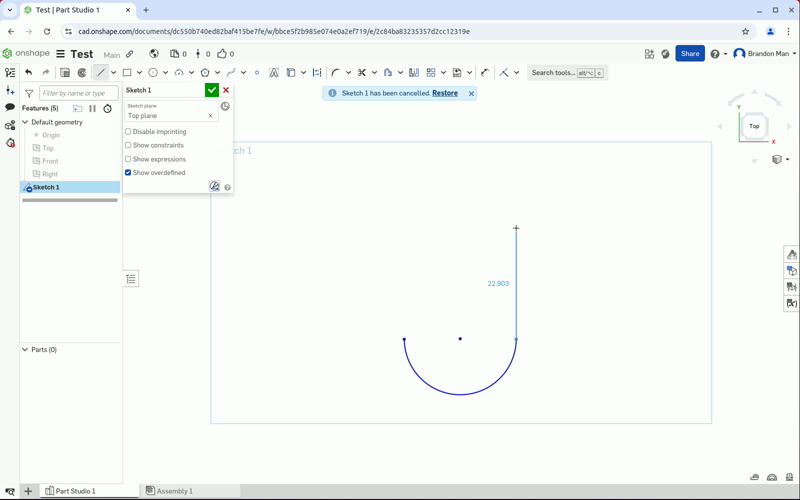
key_up(shift)
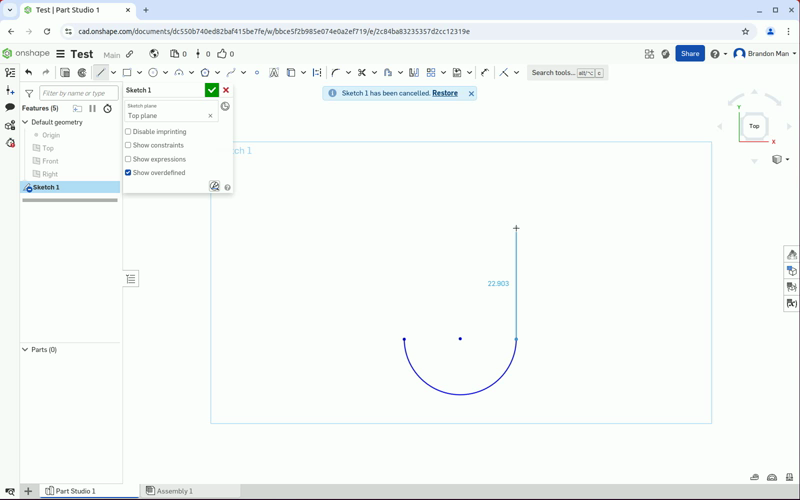
key(esc)
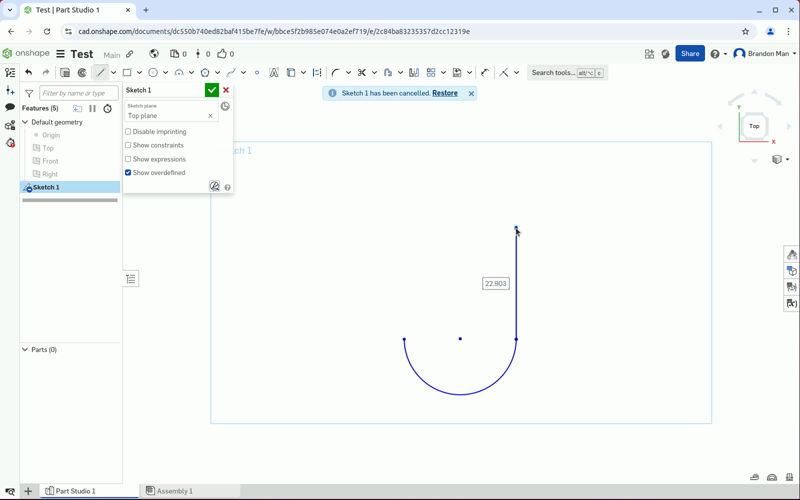
key(a)
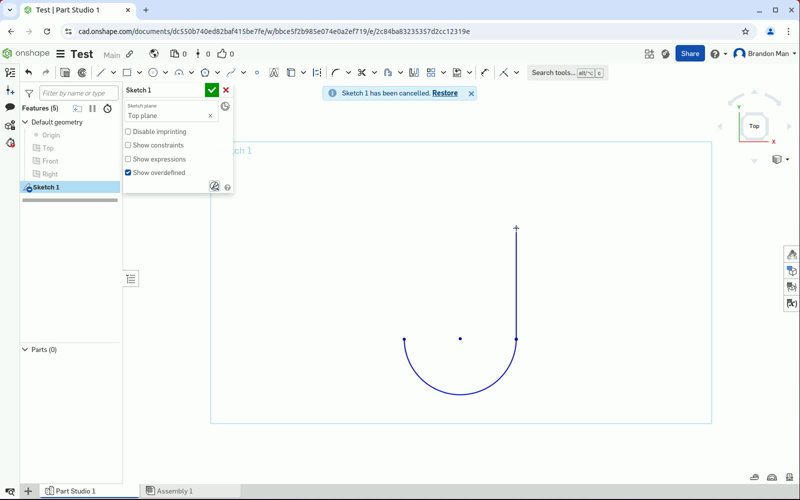
mouse_move(516, 227)
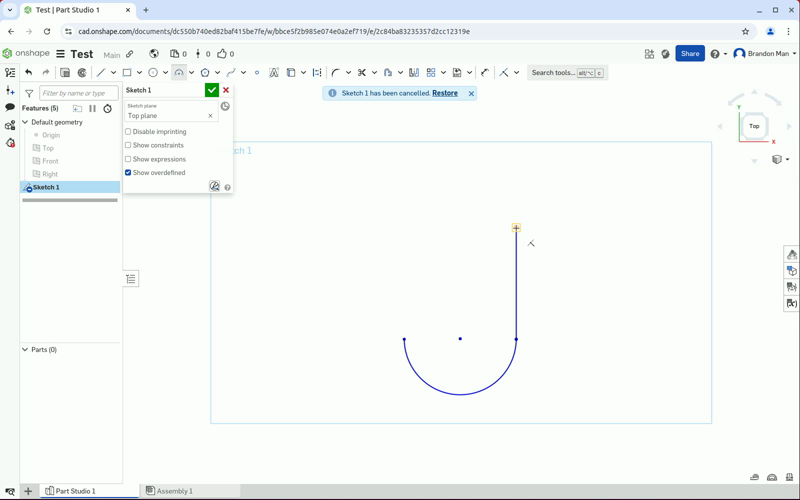
click(516, 227)
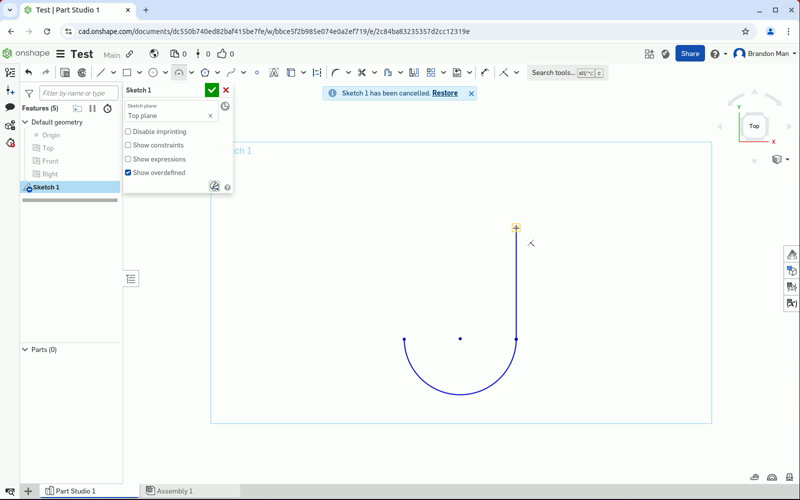
key_down(shift)
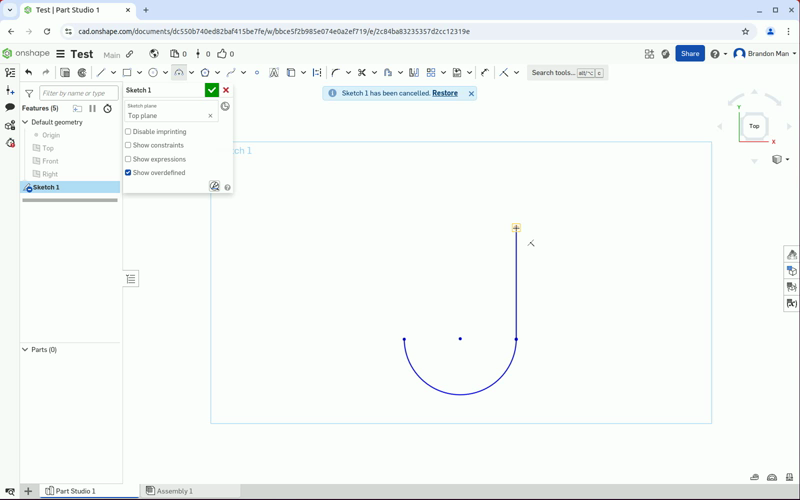
mouse_move(404, 227)
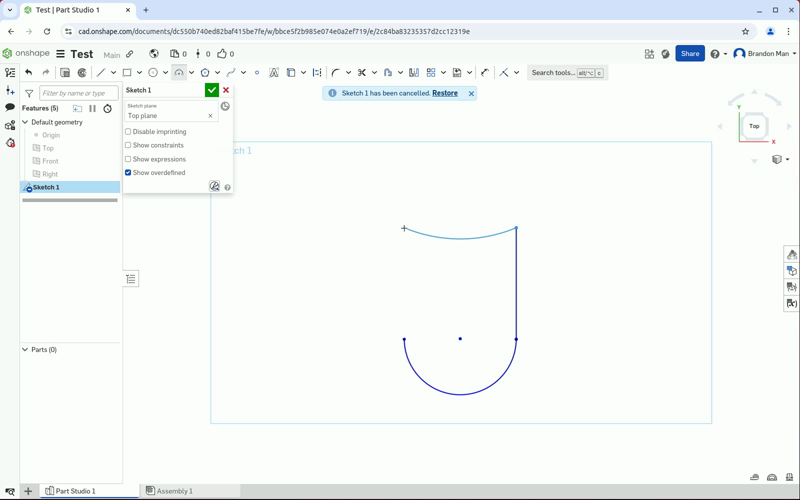
click(404, 227)
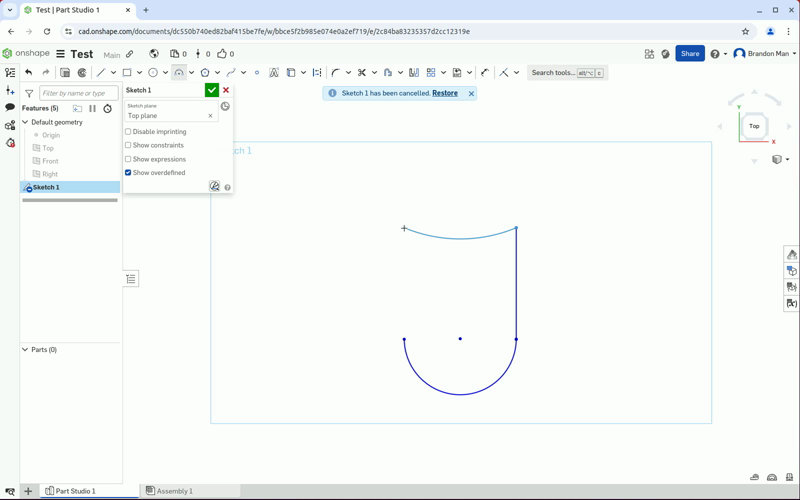
mouse_move(460, 171)
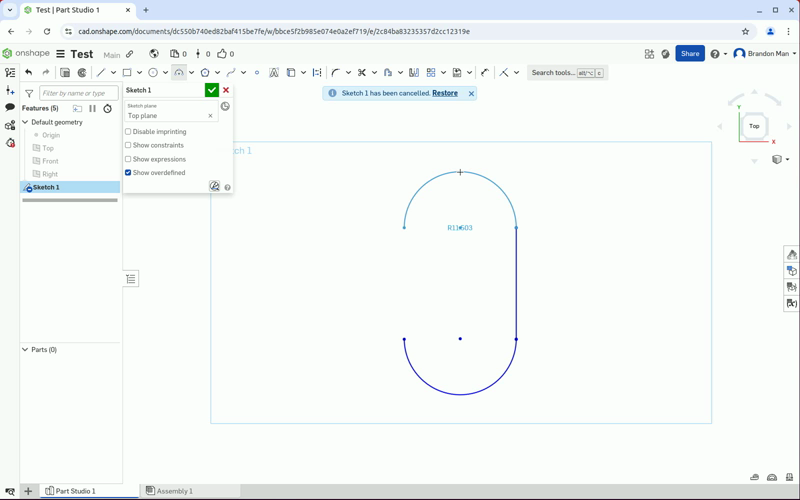
click(460, 171)
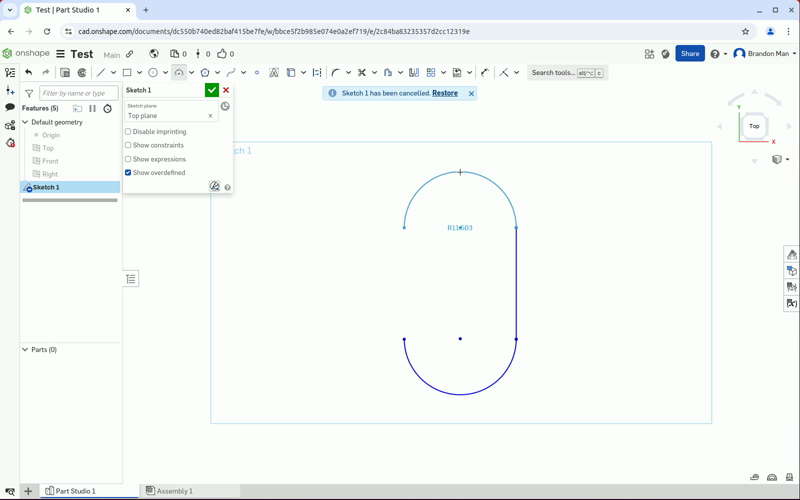
key_up(shift)
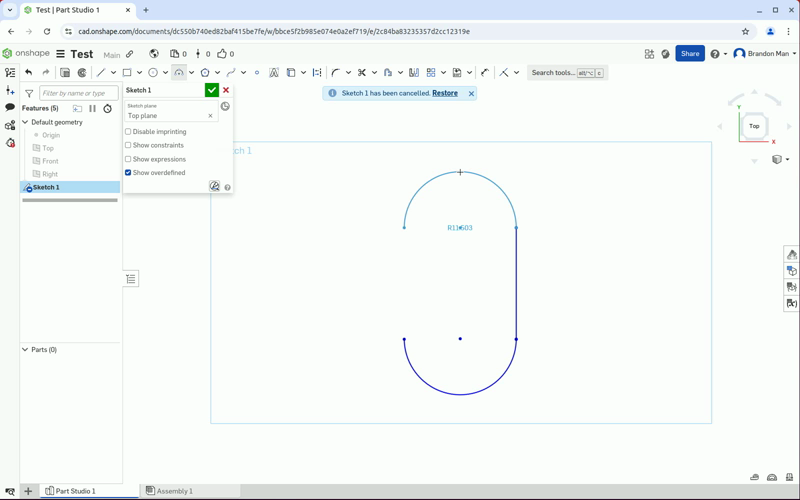
key(esc)
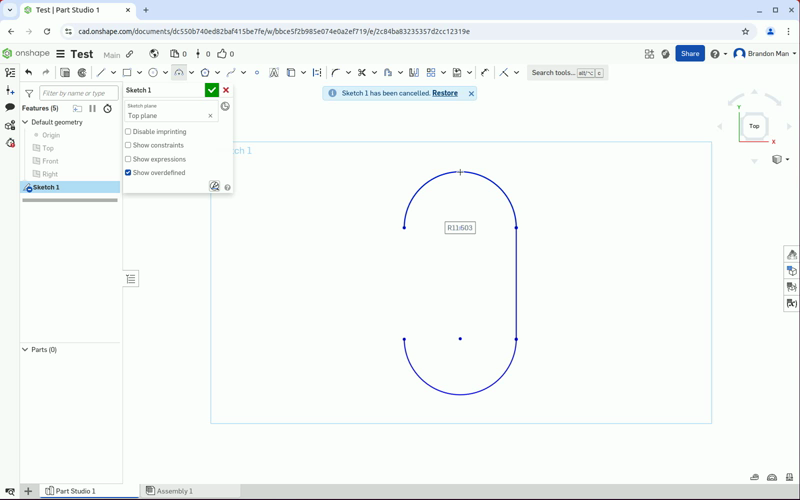
key(l)
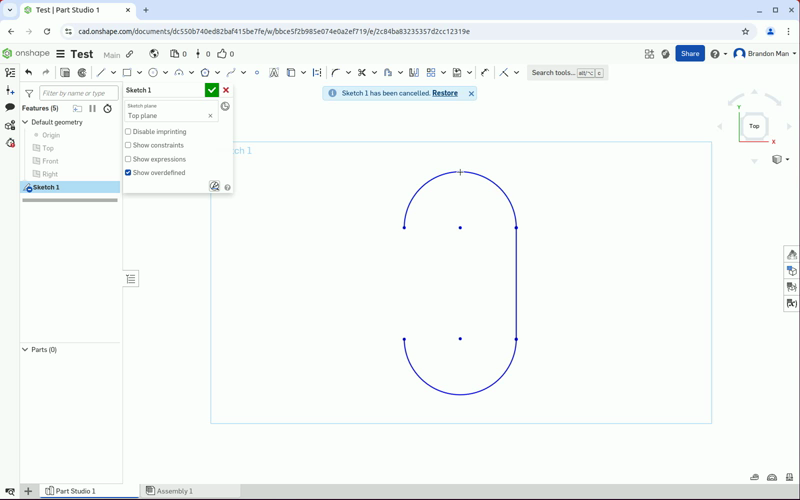
mouse_move(404, 227)
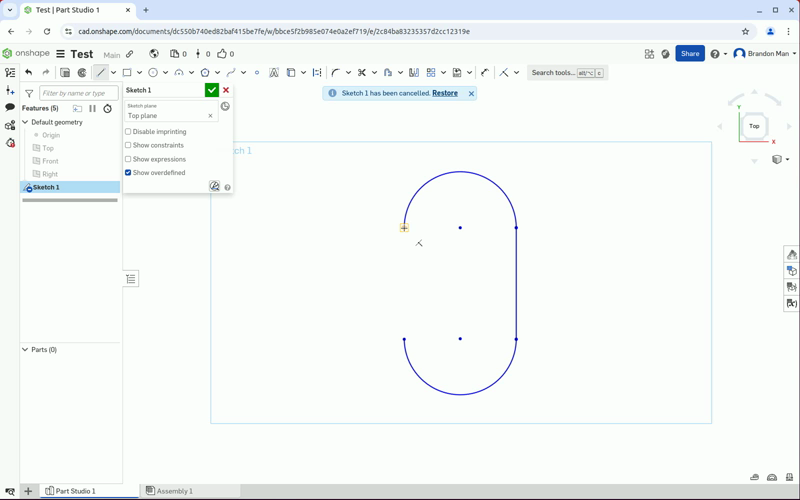
click(404, 227)
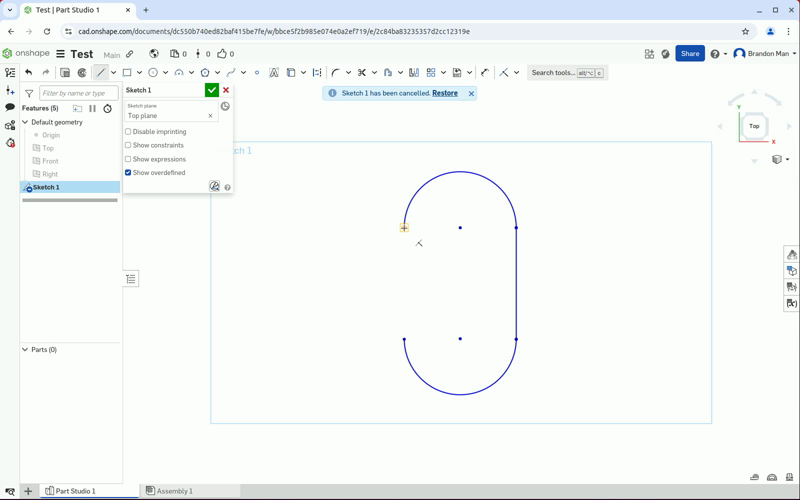
key_down(shift)
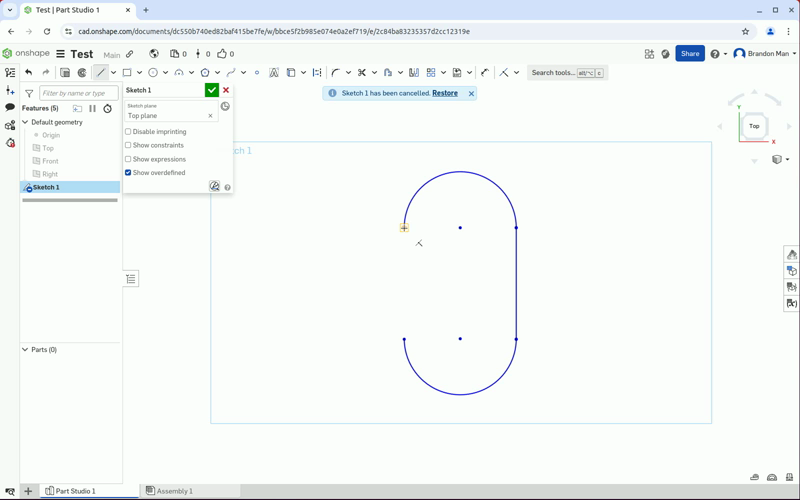
mouse_move(404, 339)
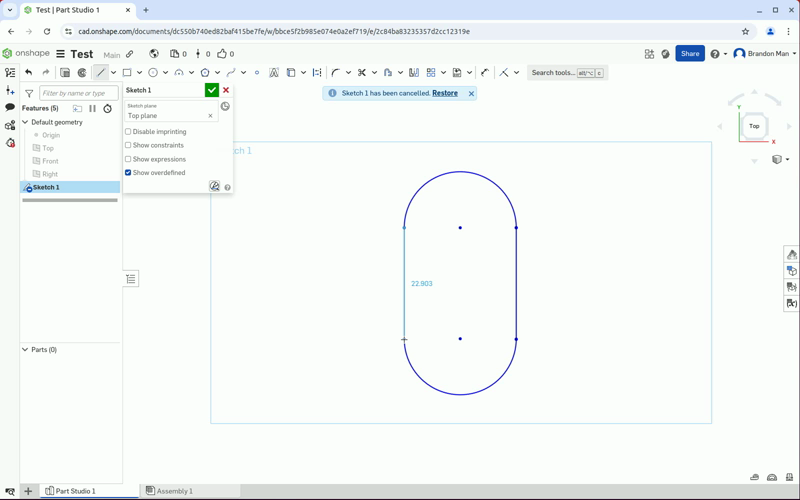
key_up(shift)
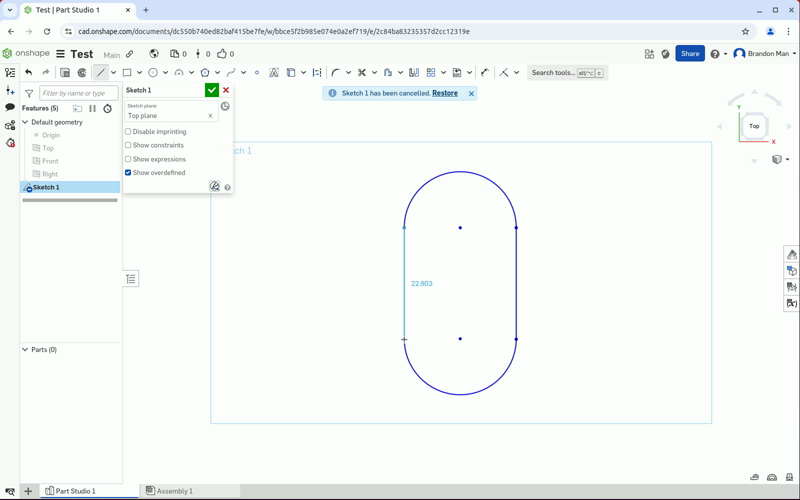
click(404, 339)
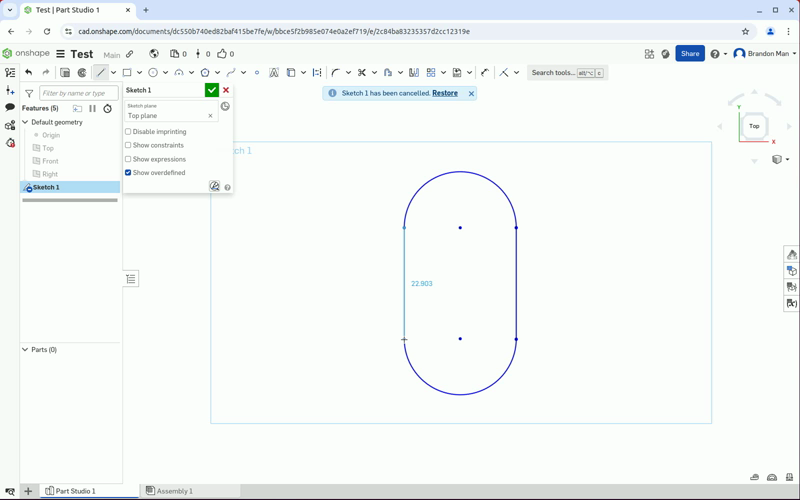
key(esc)
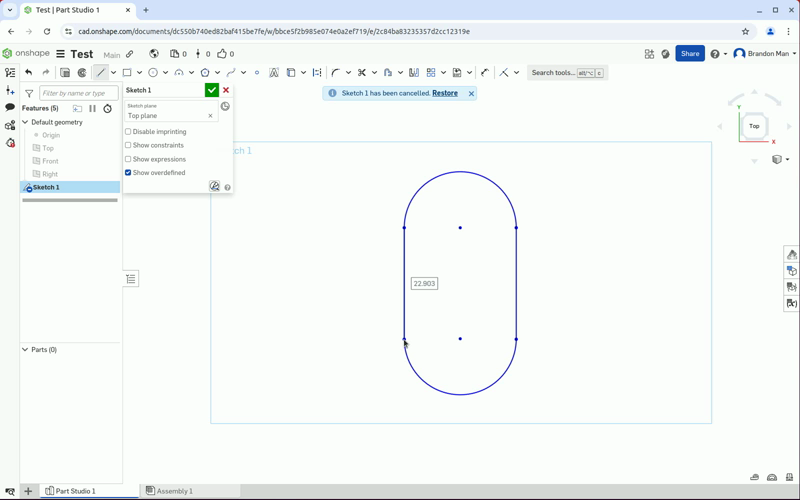
mouse_move(473, 371)
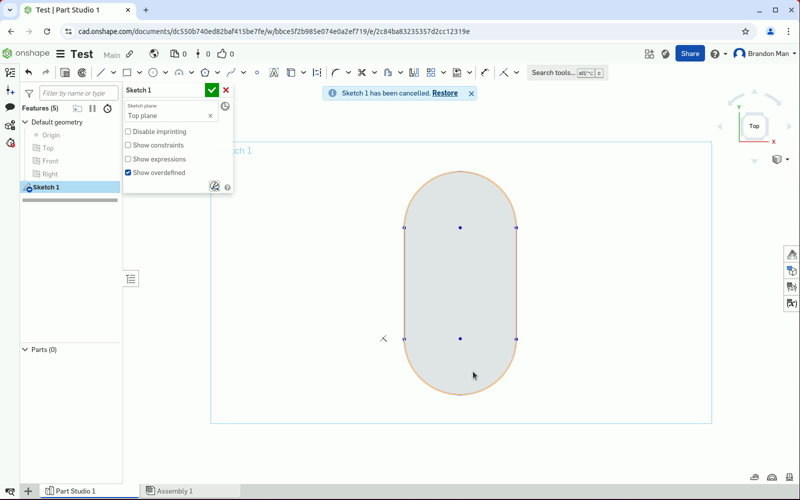
click(473, 371)
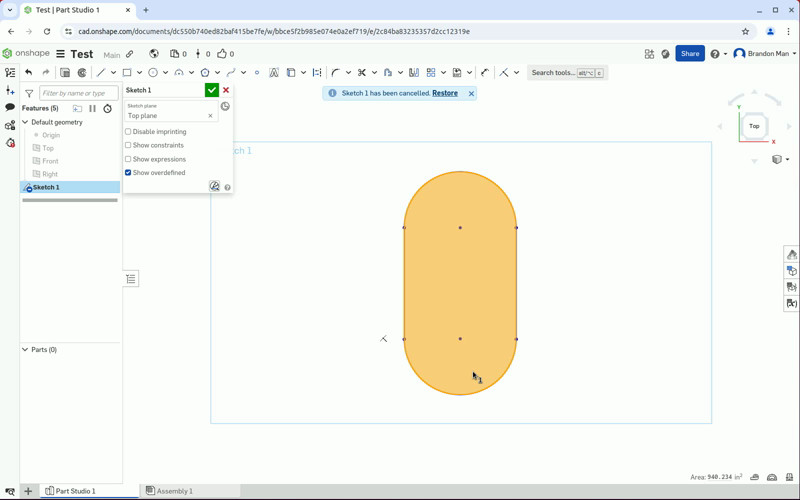
mouse_move(73, 352)
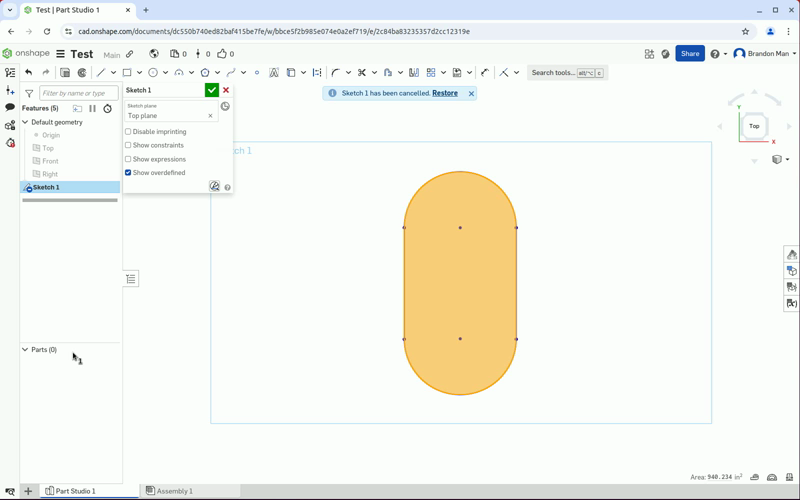
key(shift+y)
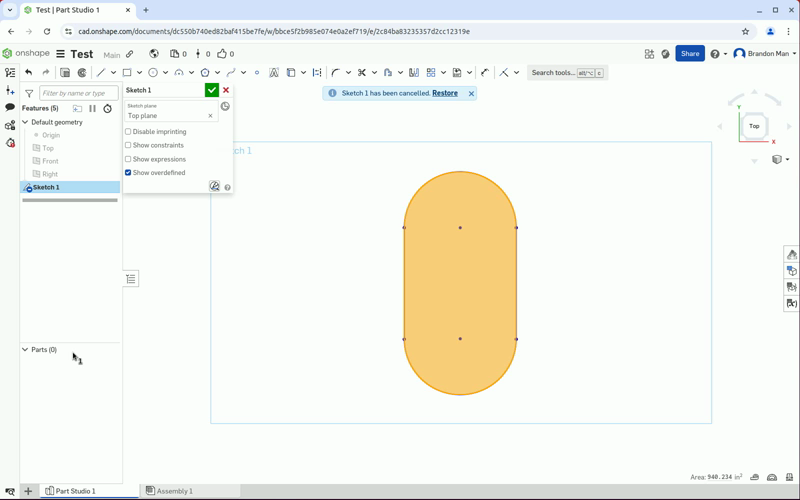
key(shift+e)
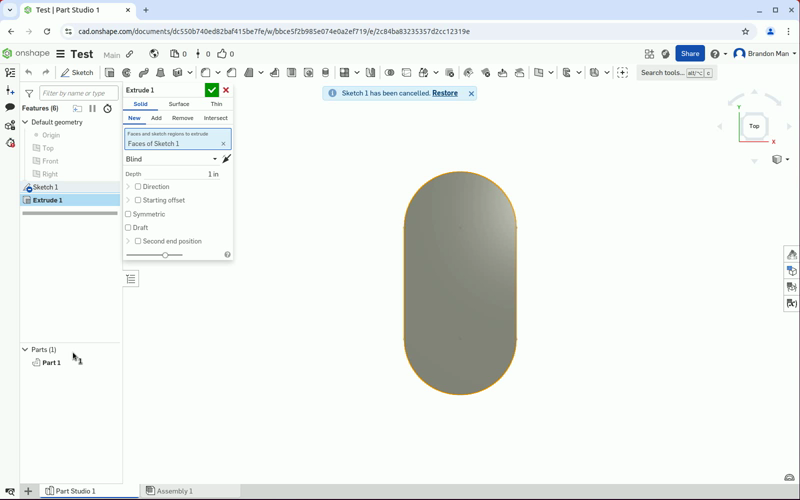
mouse_move(143, 106)
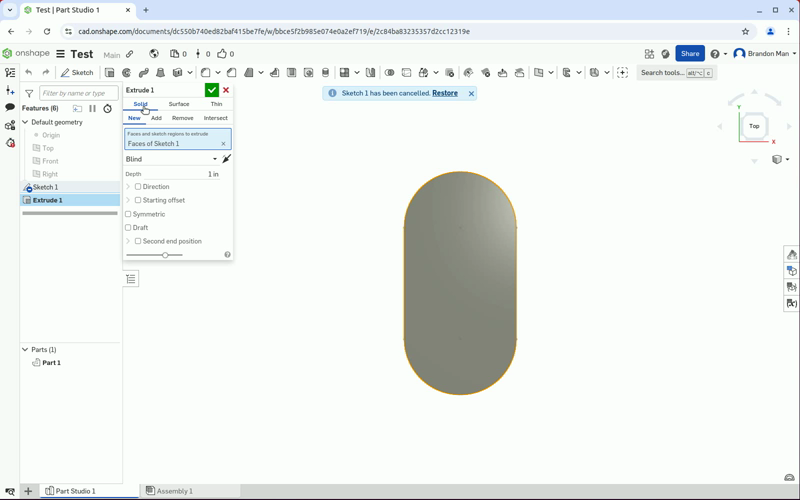
click(143, 106)
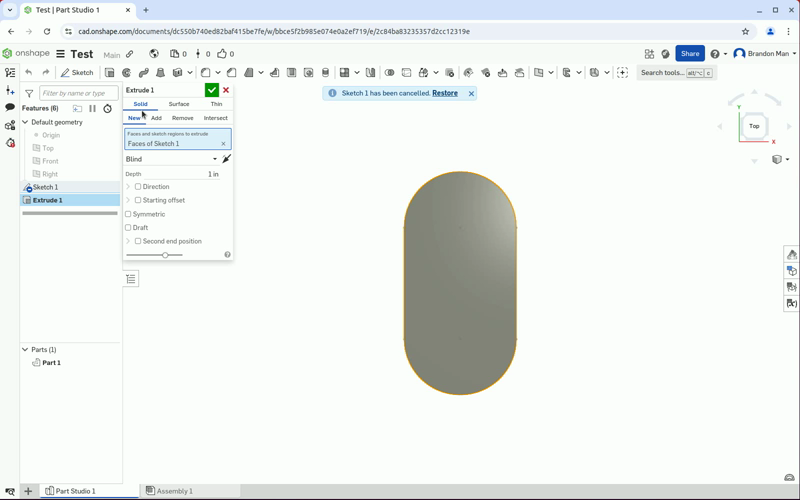
mouse_move(137, 120)
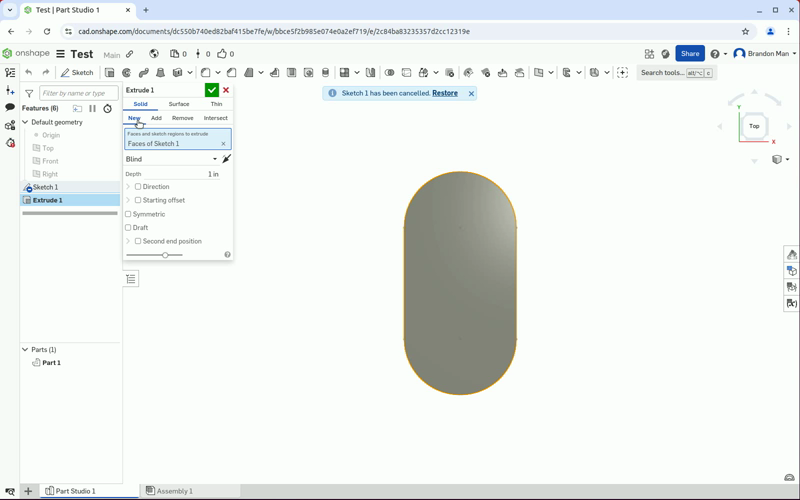
click(137, 120)
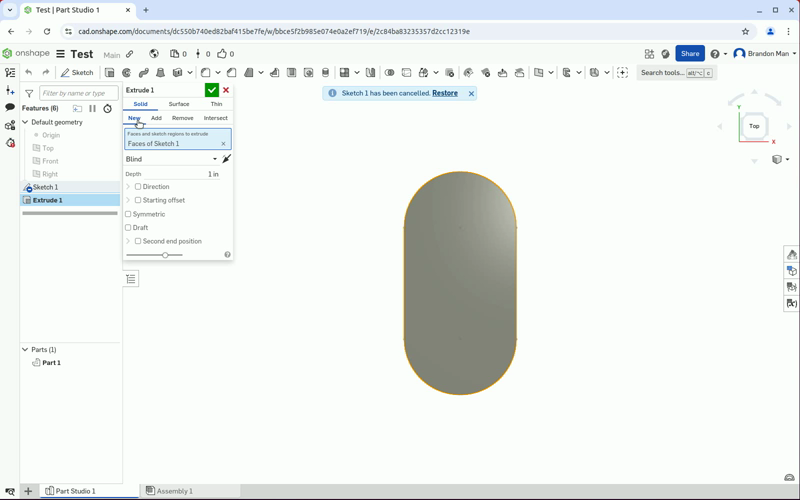
key(tab, 4)
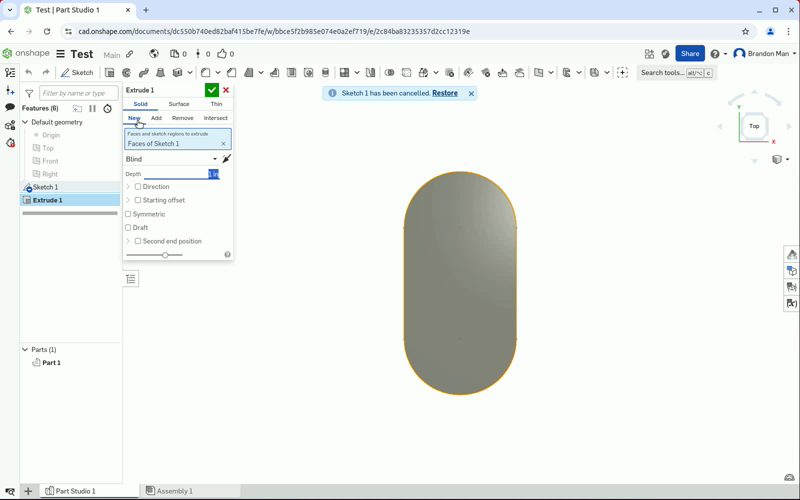
text(4.574)
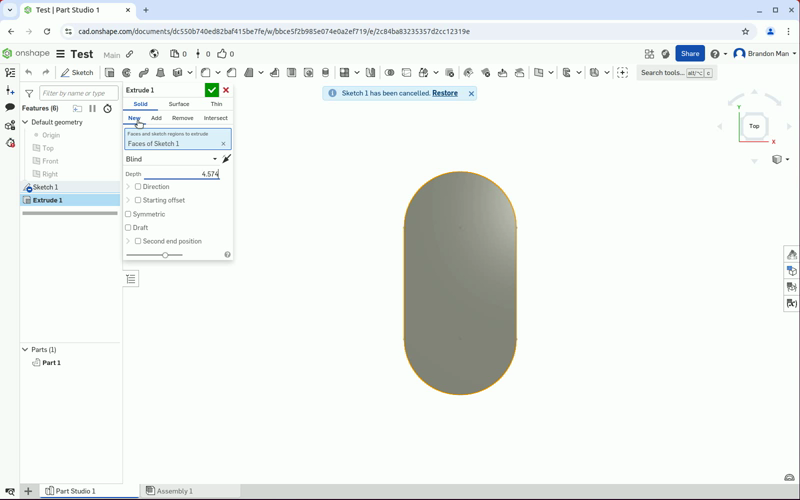
key(enter)
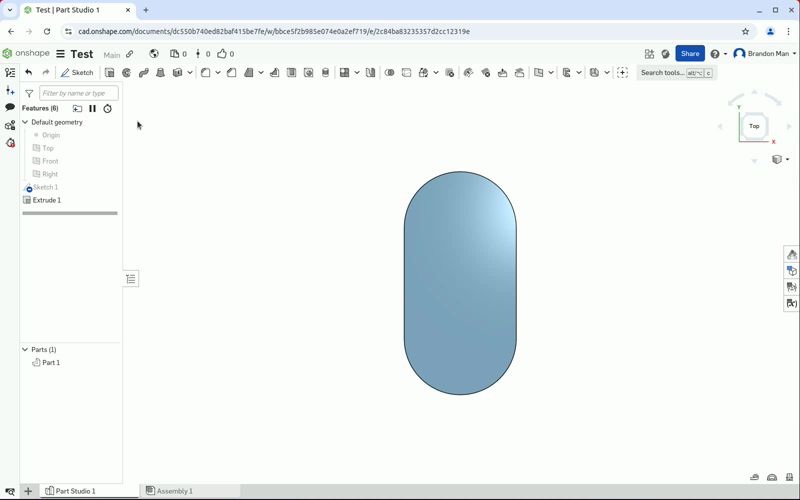
key(shift+h)
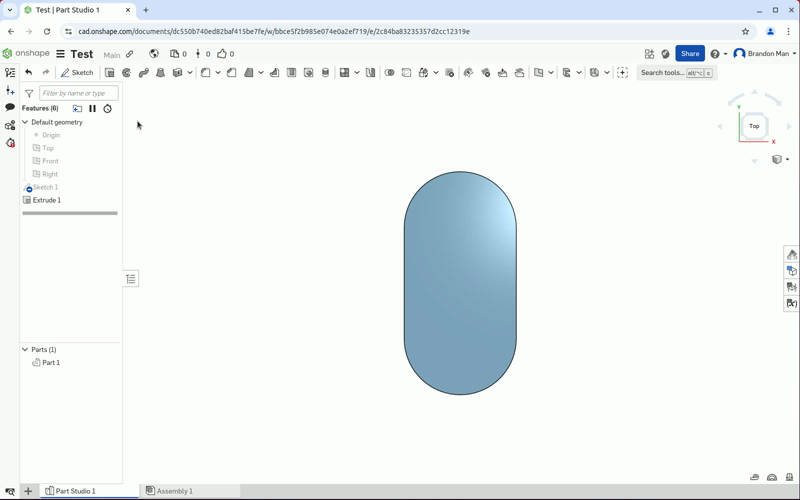
key(shift+h)
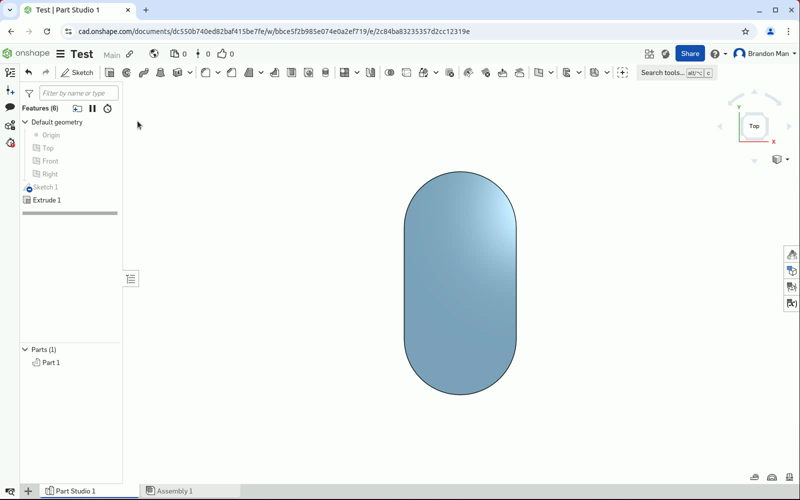
mouse_move(73, 189)
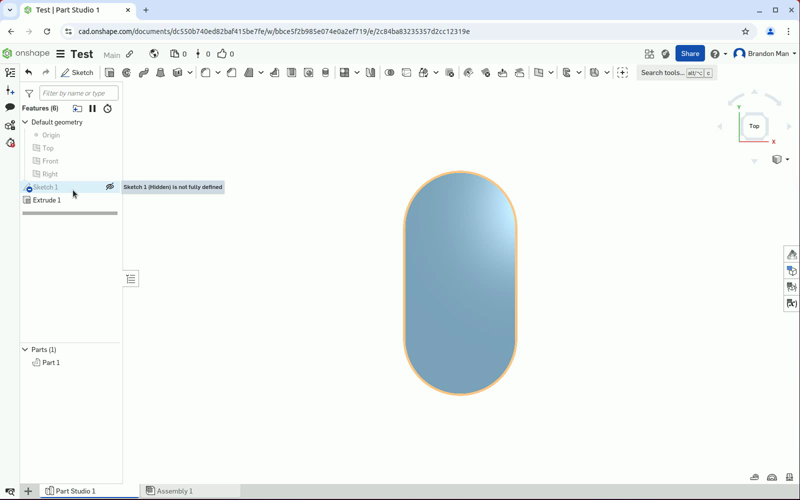
click(73, 189)
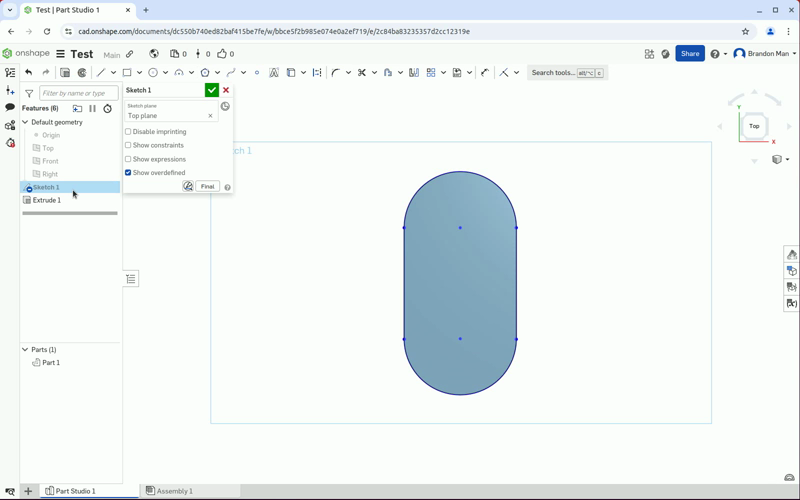
mouse_move(229, 92)
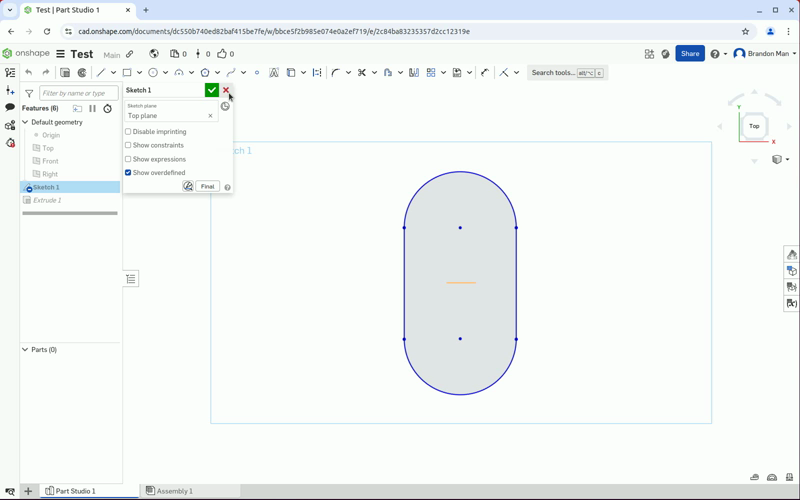
click(229, 92)
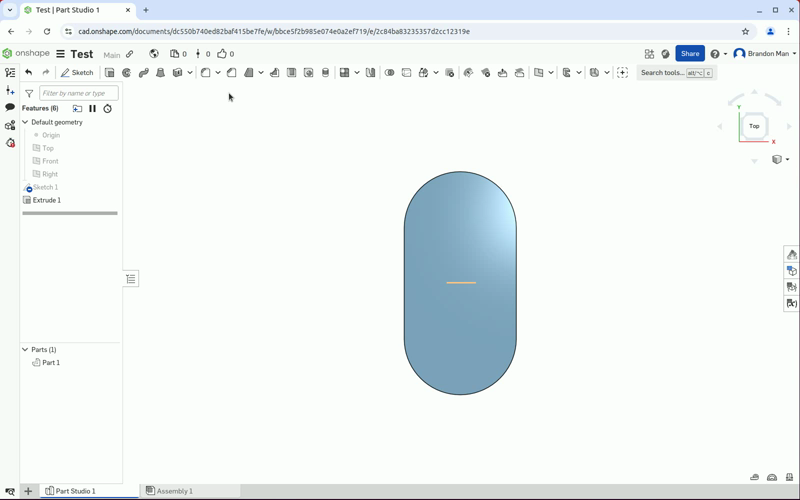
mouse_move(541, 75)
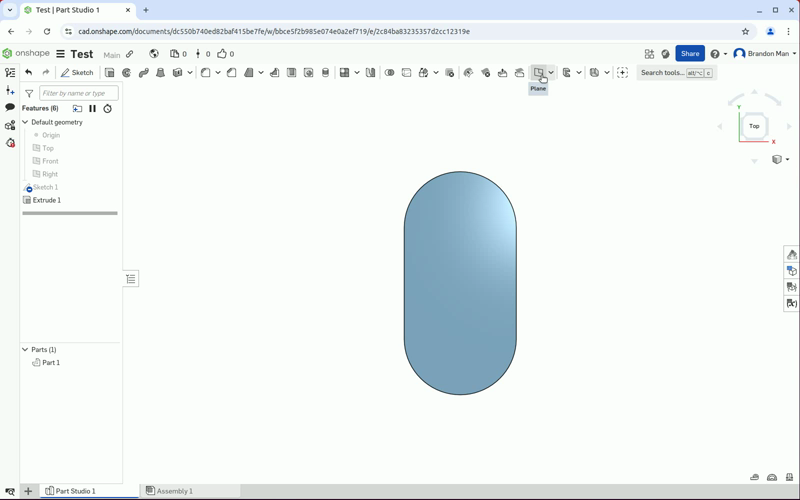
click(541, 75)
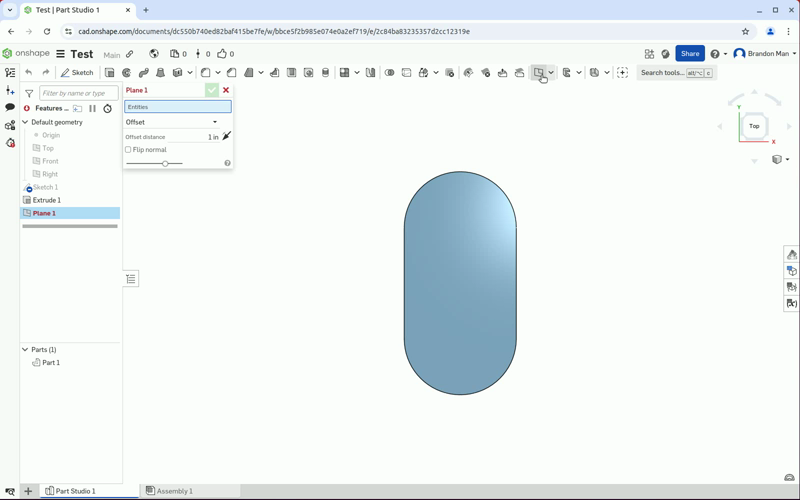
mouse_move(73, 150)
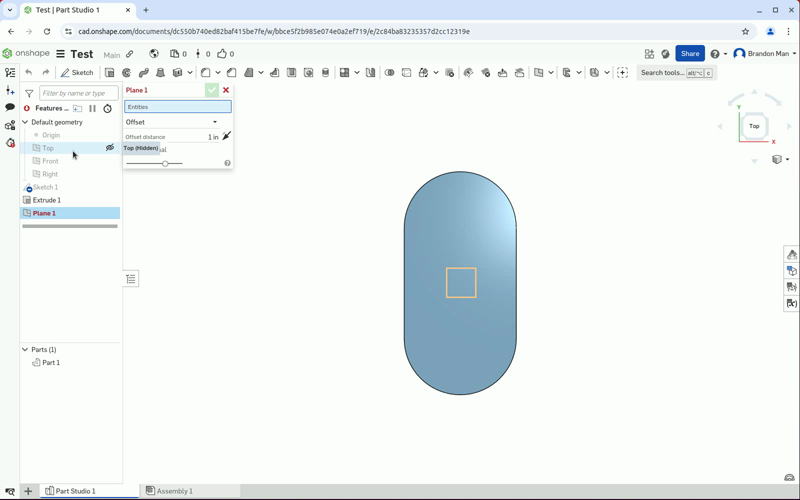
click(73, 150)
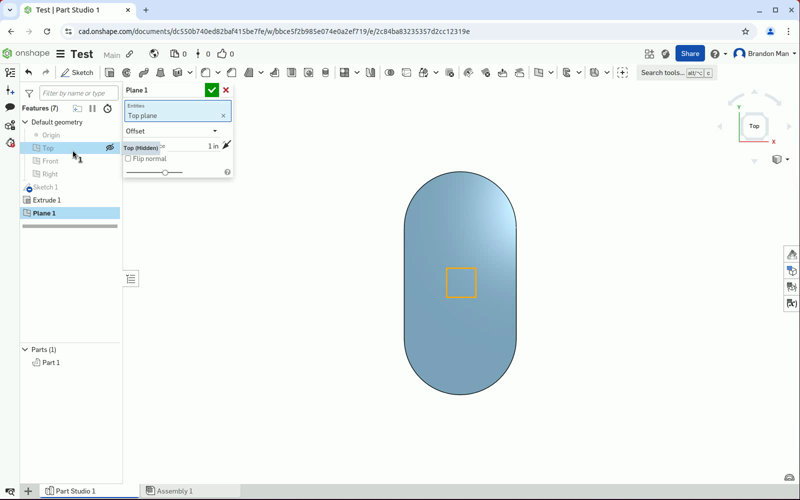
key(tab, 2)
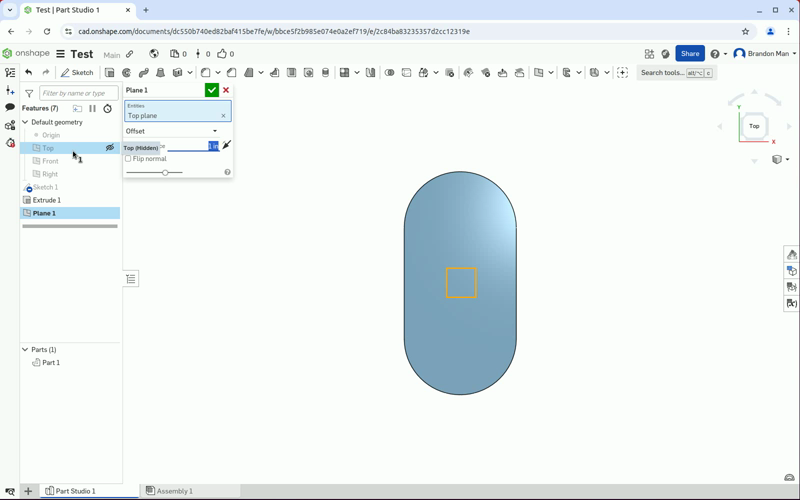
text(4.56)
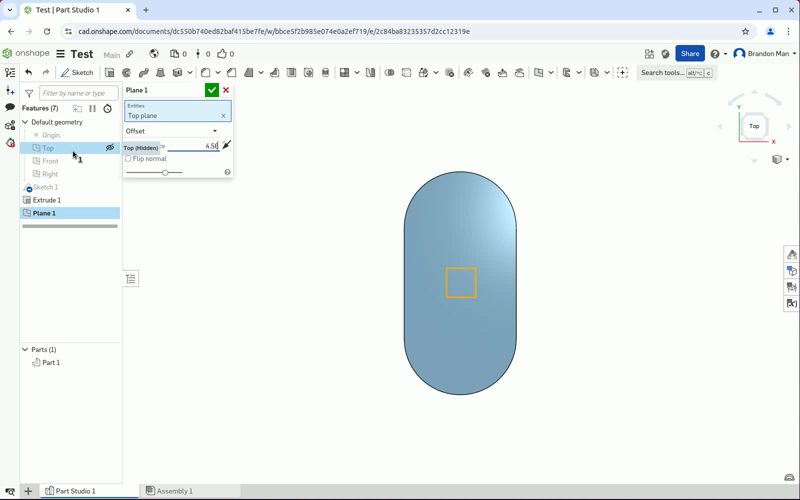
key(enter, 2)
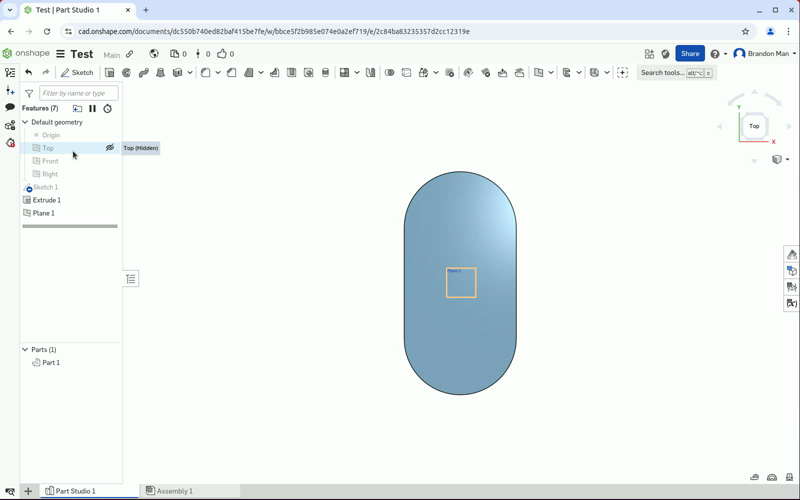
key(shift+s)
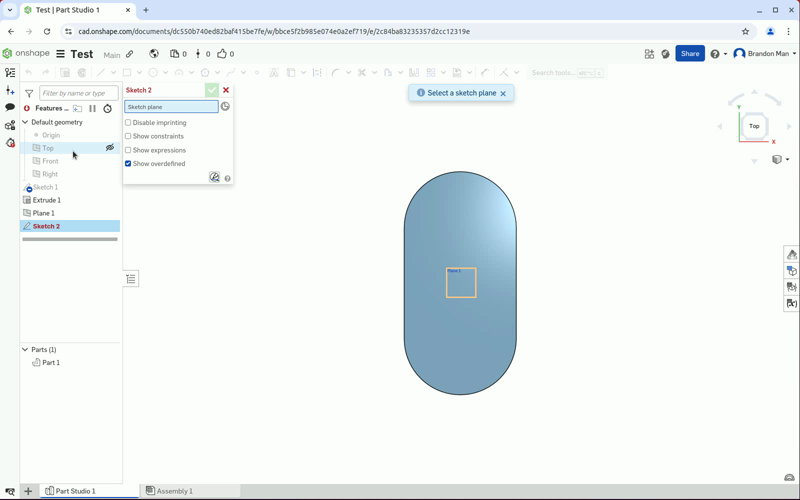
mouse_move(73, 215)
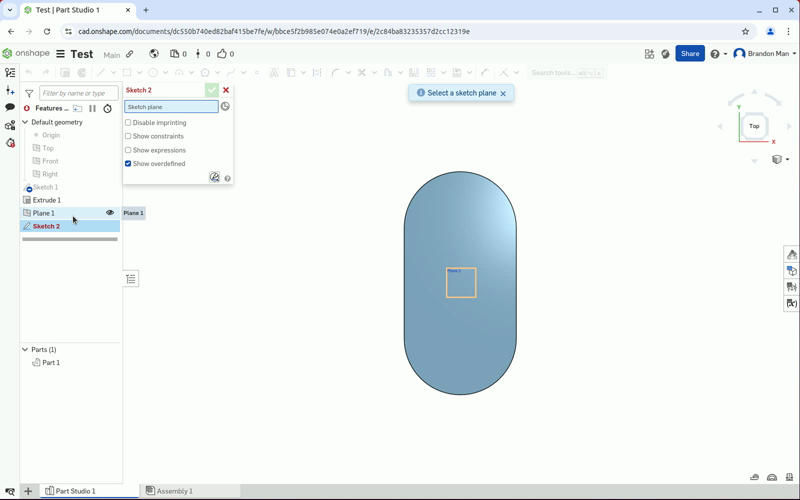
click(73, 215)
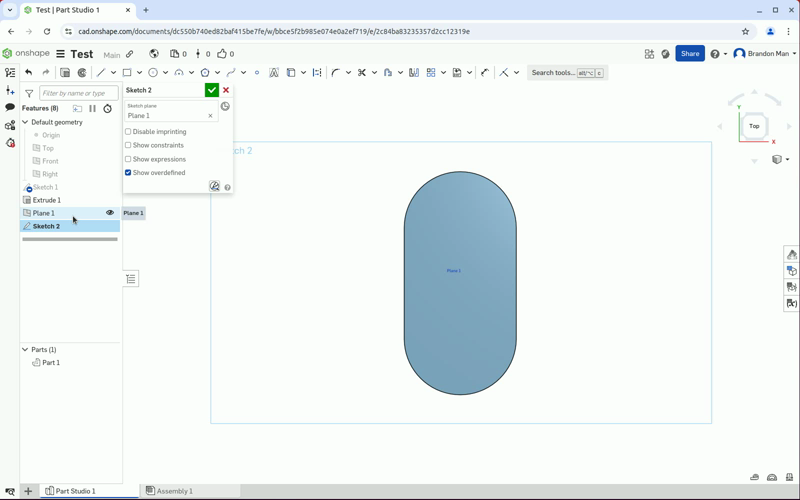
mouse_move(73, 352)
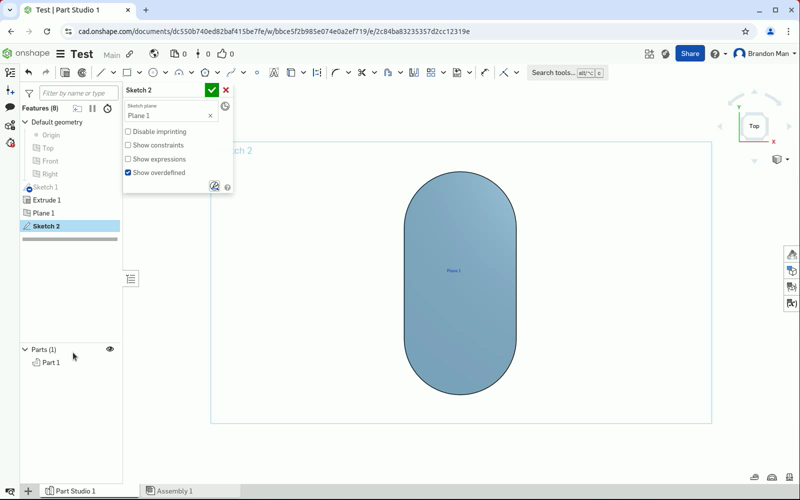
key(y)
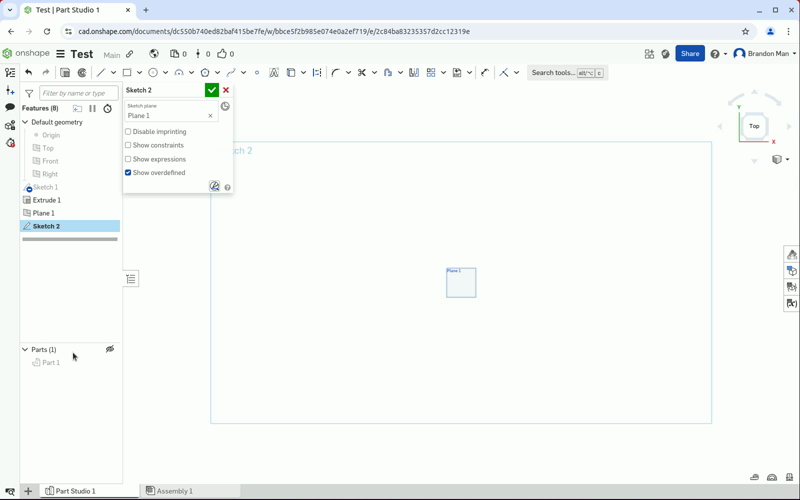
key(c)
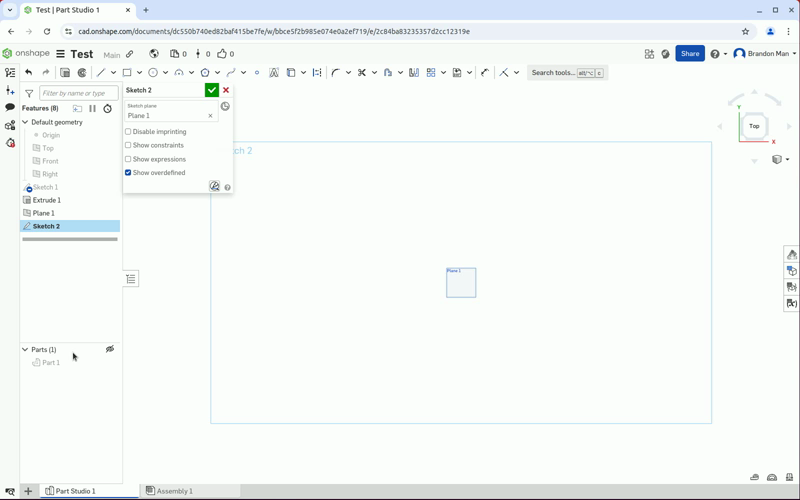
key_down(shift)
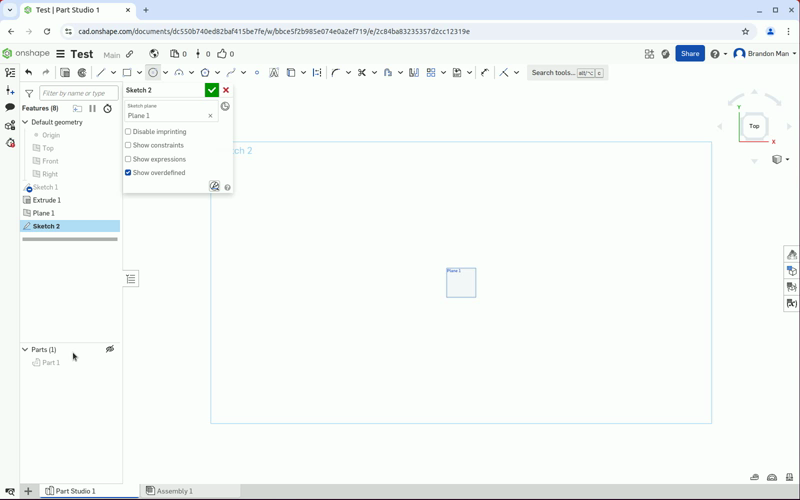
mouse_move(460, 282)
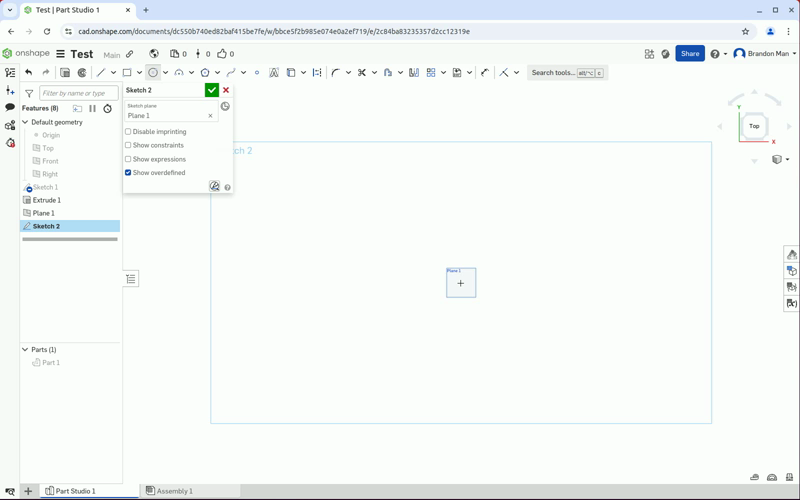
click(460, 282)
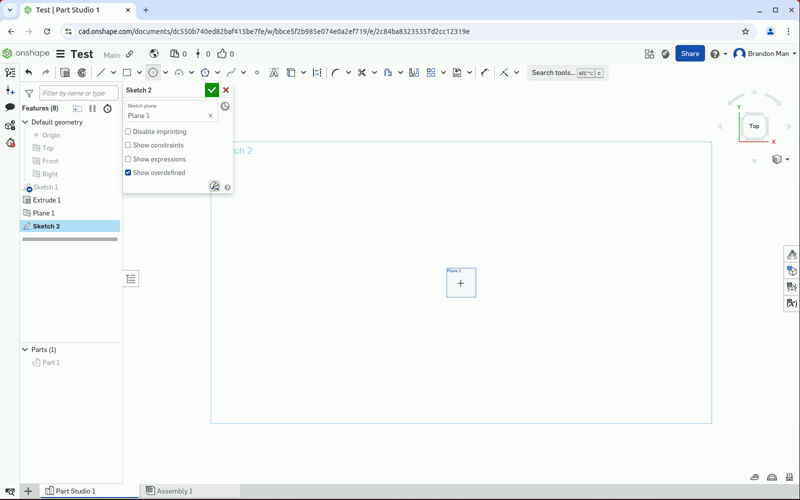
key_up(shift)
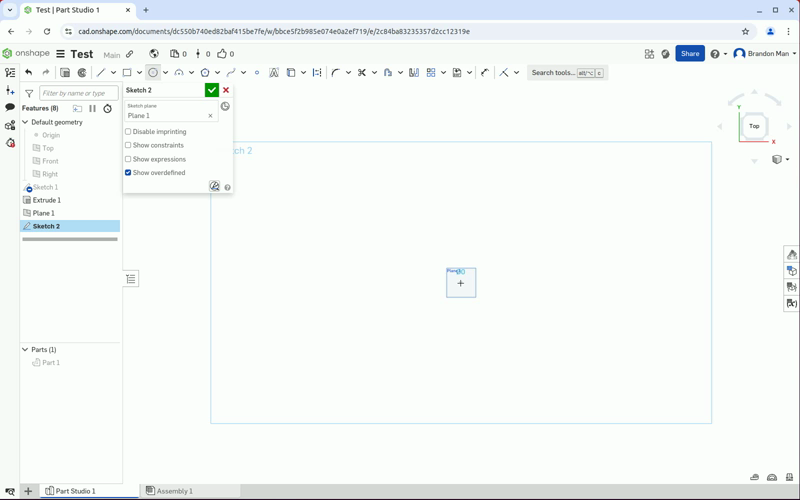
mouse_move(482, 282)
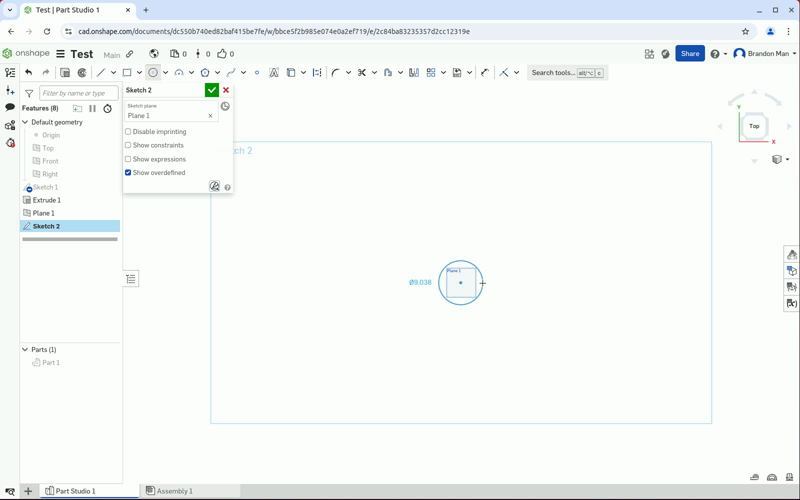
click(482, 282)
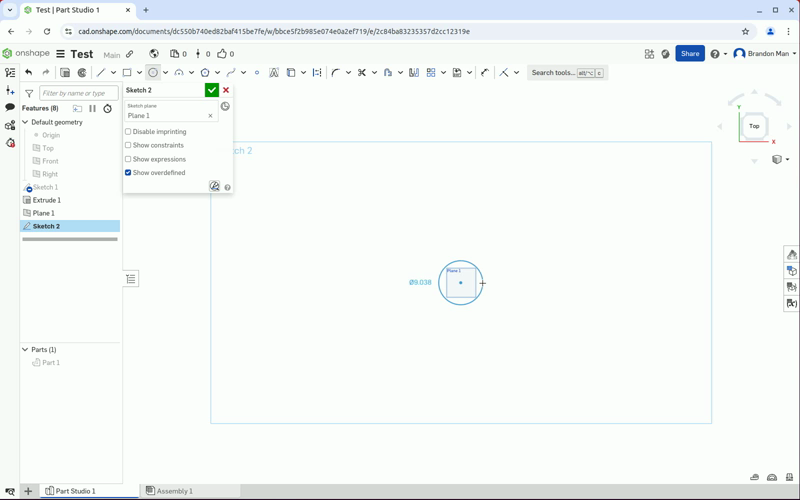
key(esc)
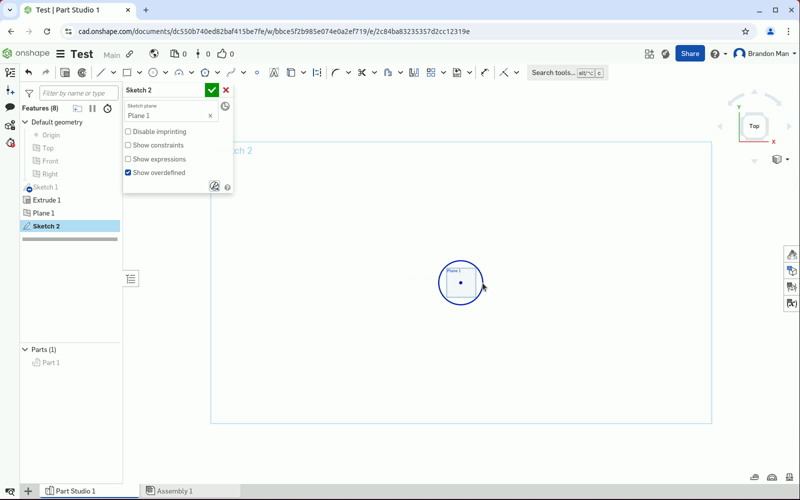
mouse_move(449, 298)
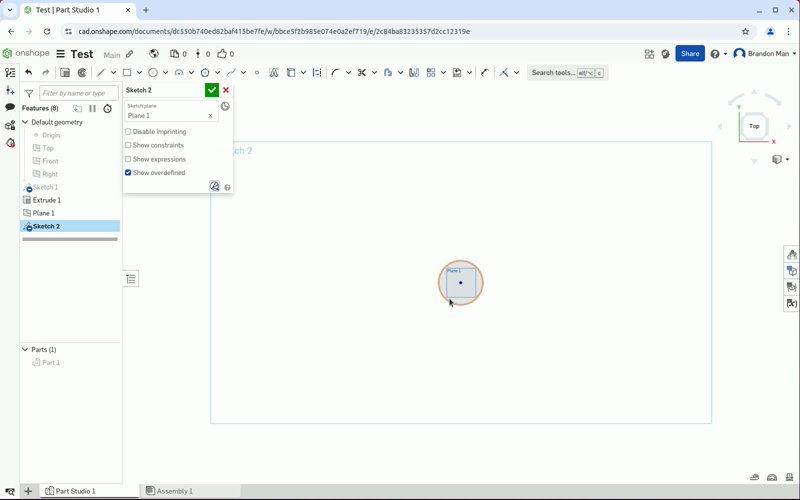
scroll(6)
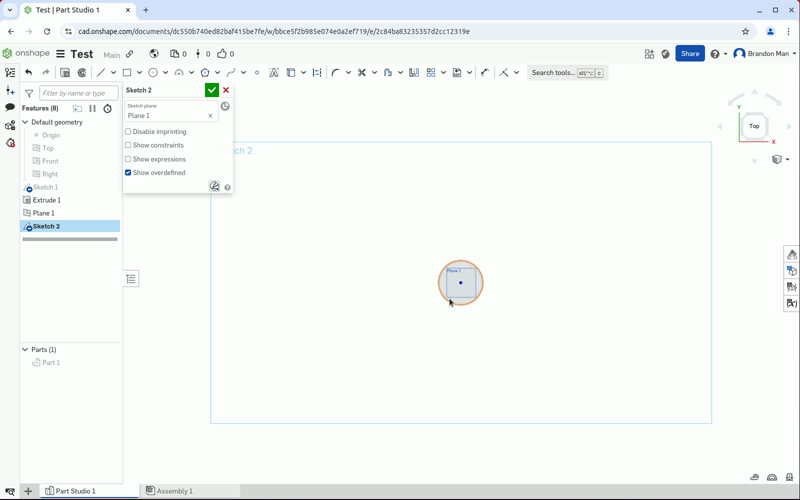
scroll(6)
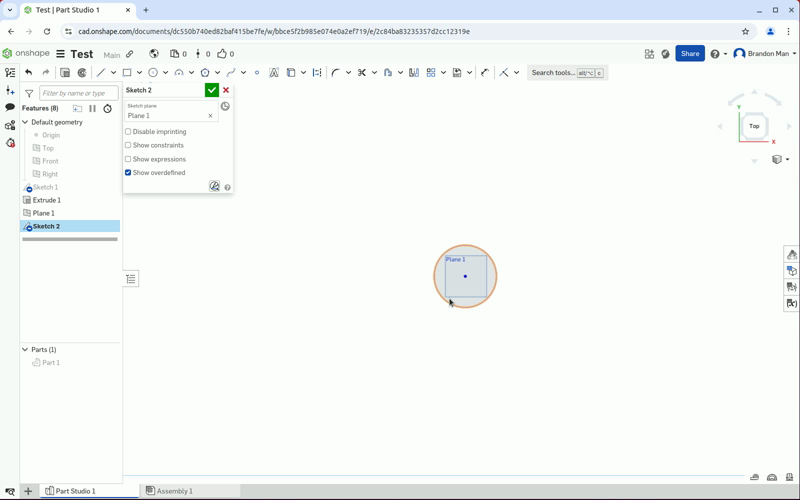
scroll(6)
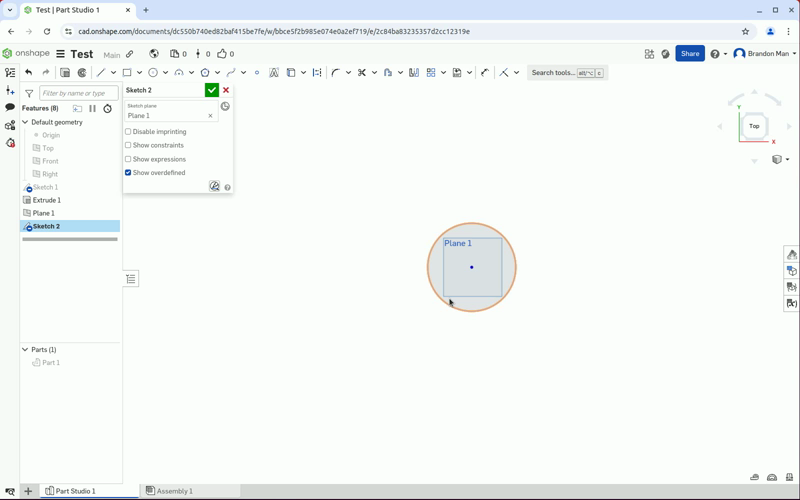
scroll(6)
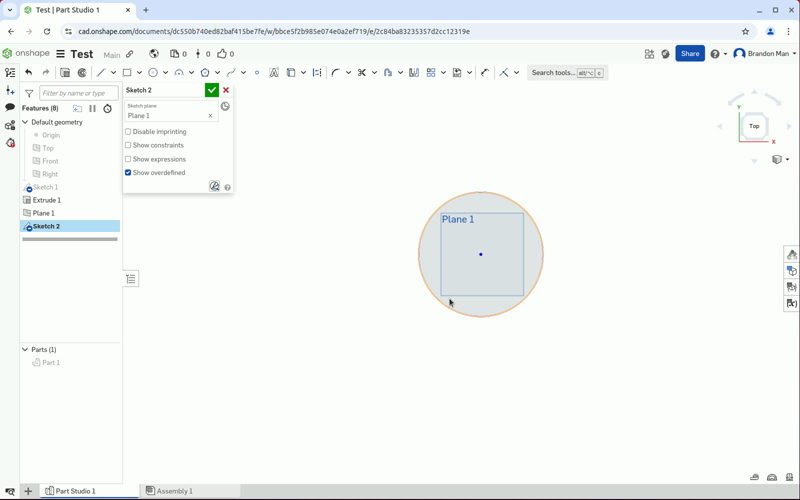
scroll(6)
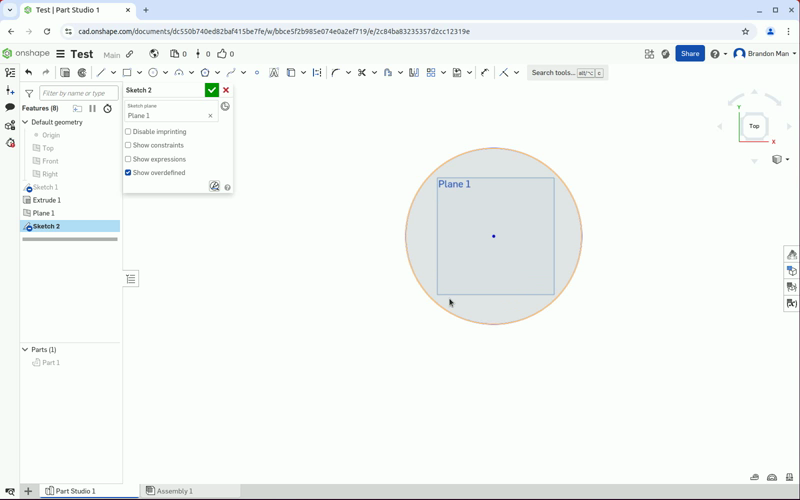
scroll(6)
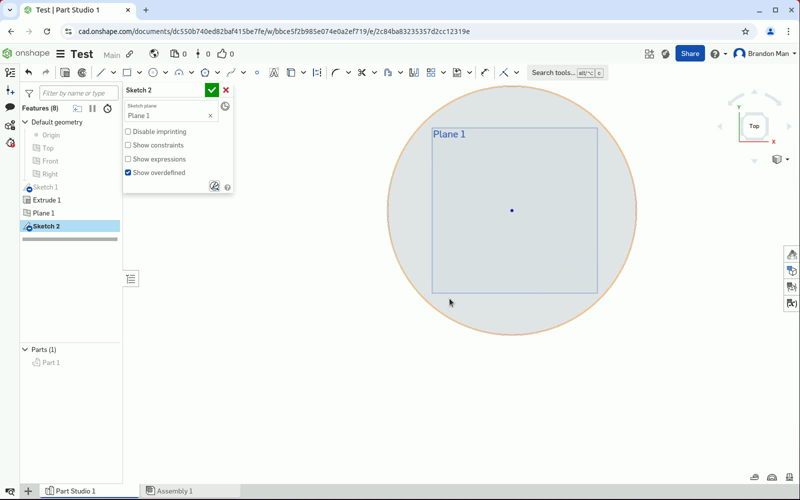
scroll(6)
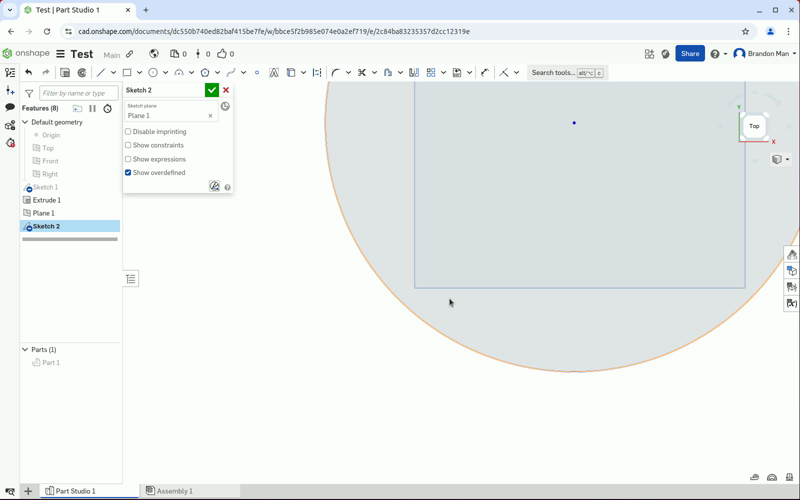
click(449, 298)
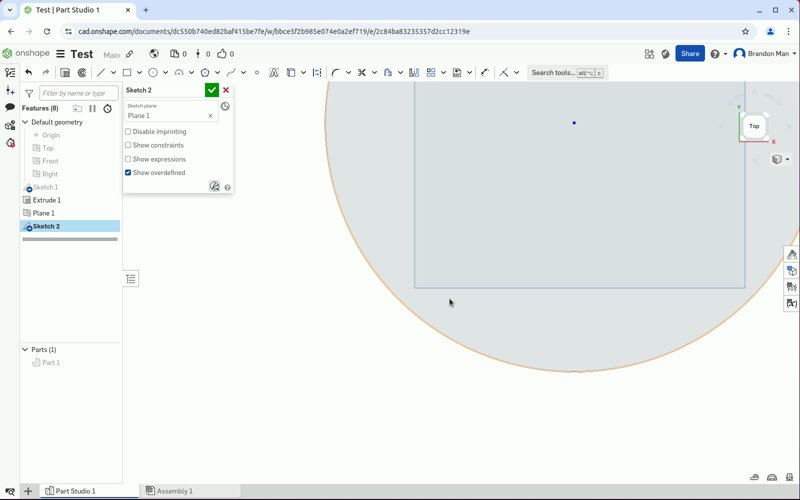
scroll(-6)
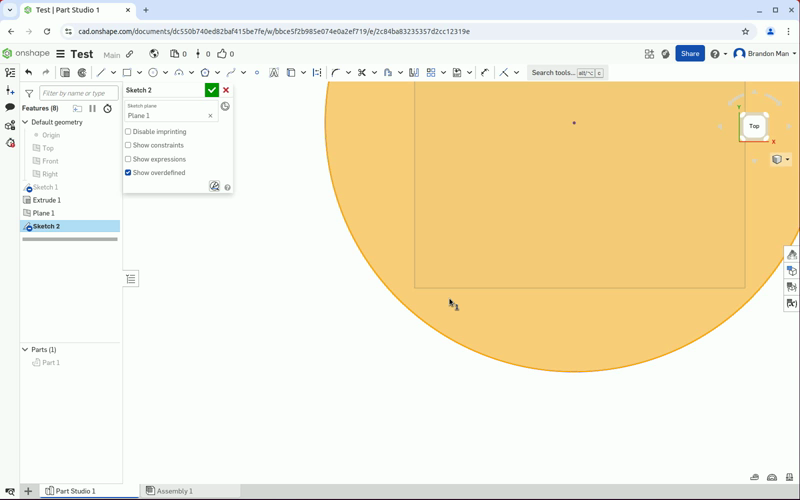
scroll(-6)
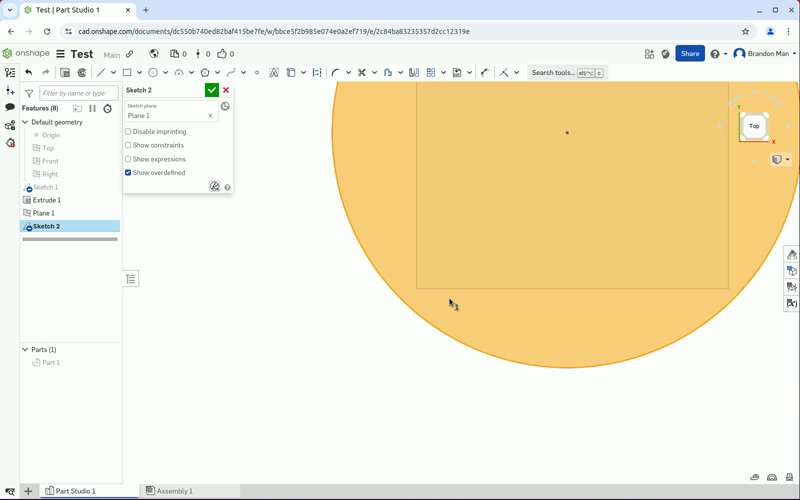
scroll(-6)
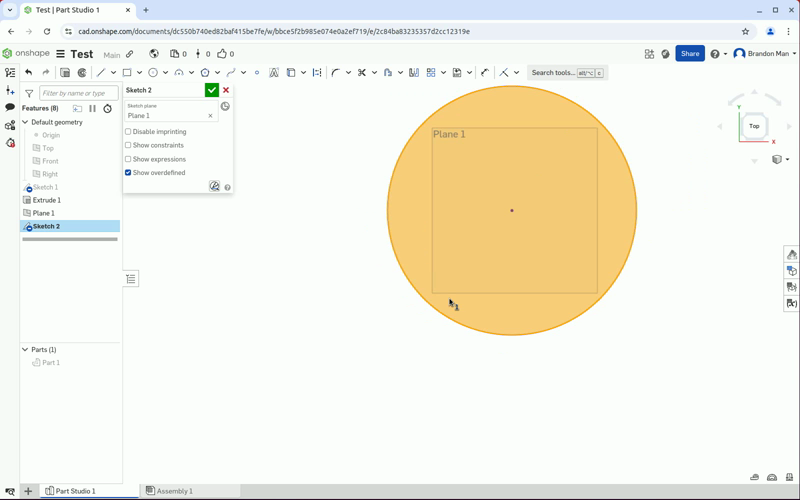
scroll(-6)
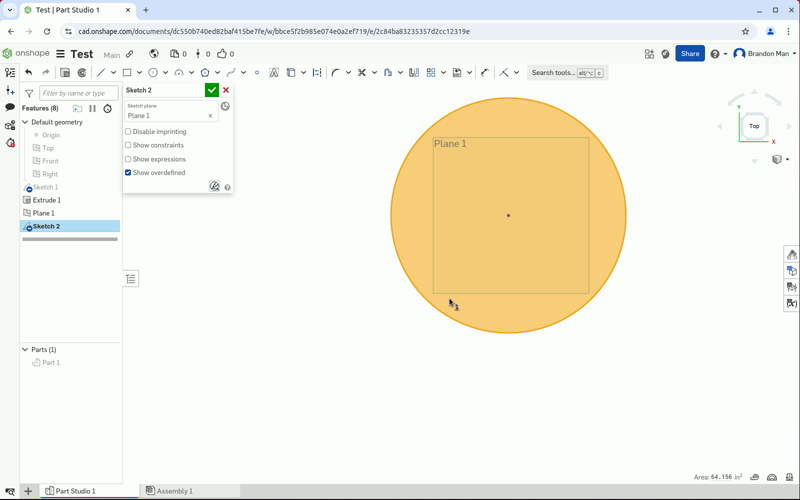
scroll(-6)
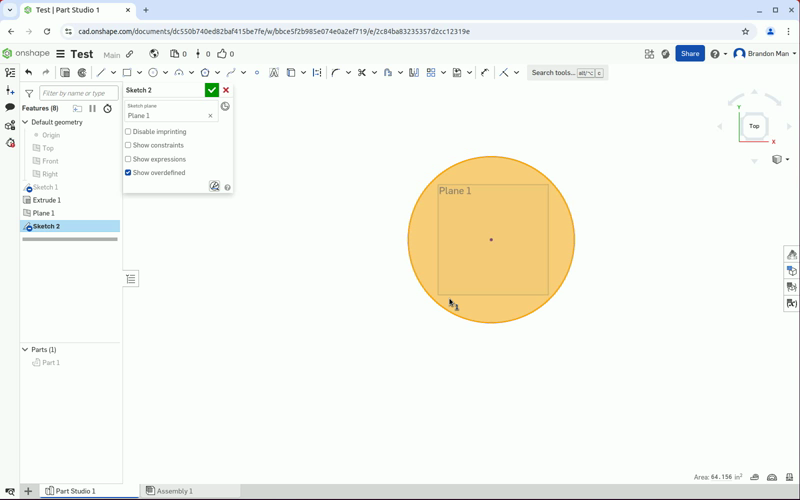
scroll(-6)
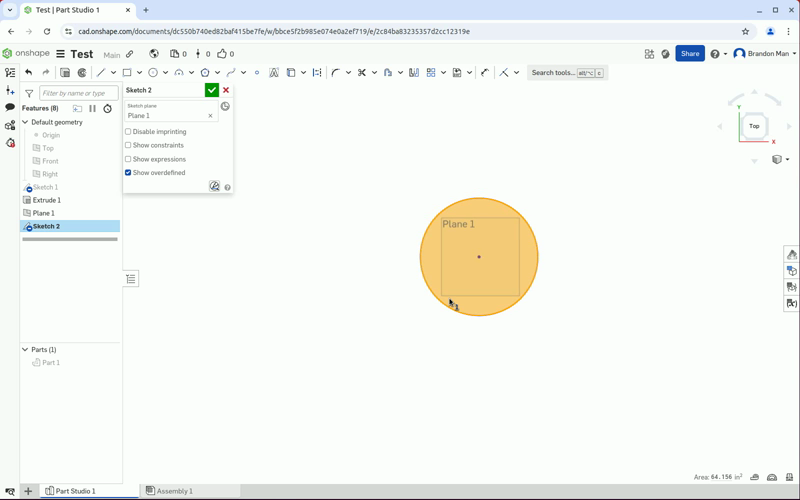
scroll(-6)
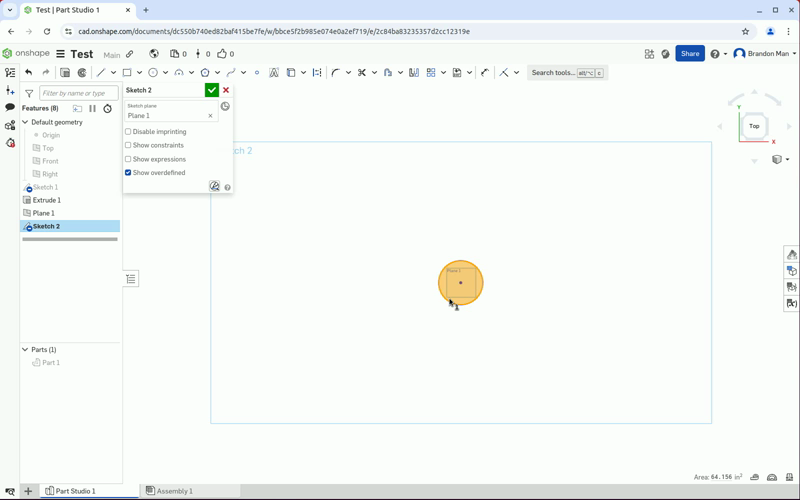
mouse_move(73, 352)
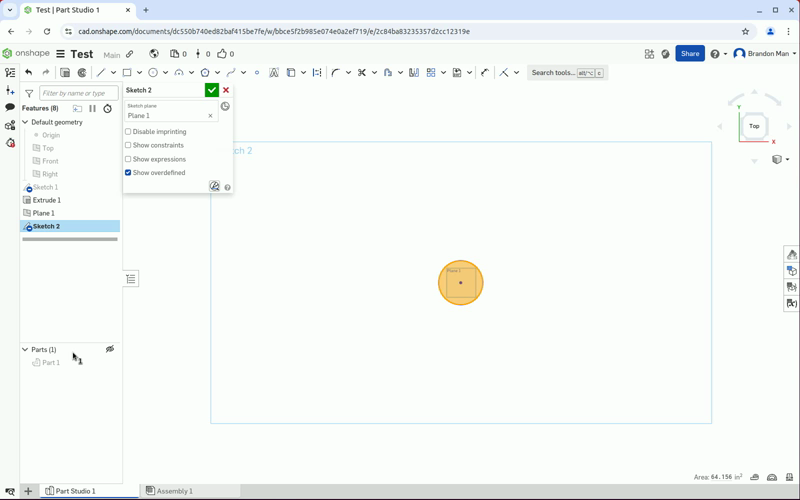
key(shift+y)
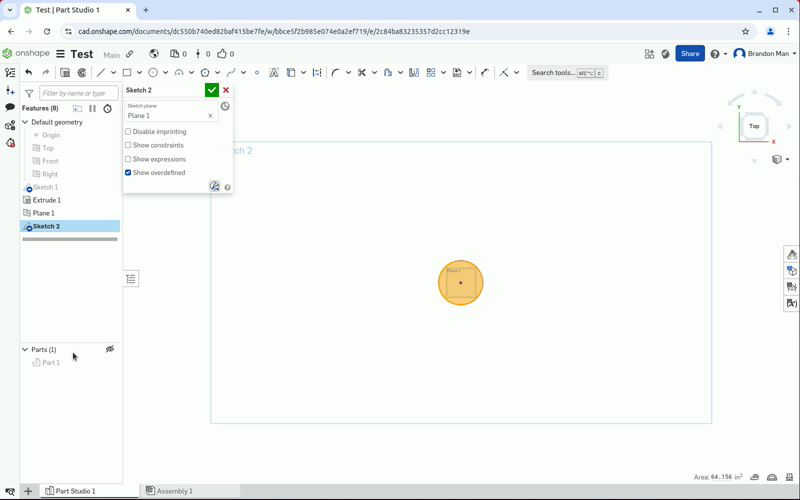
key(shift+e)
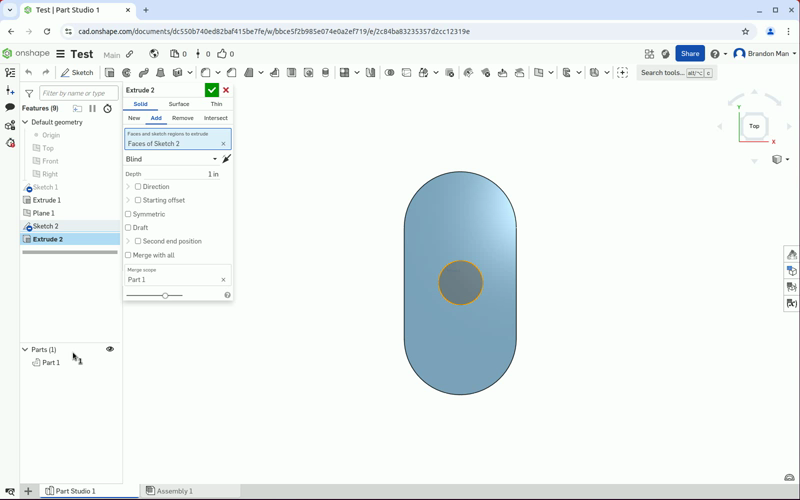
mouse_move(143, 106)
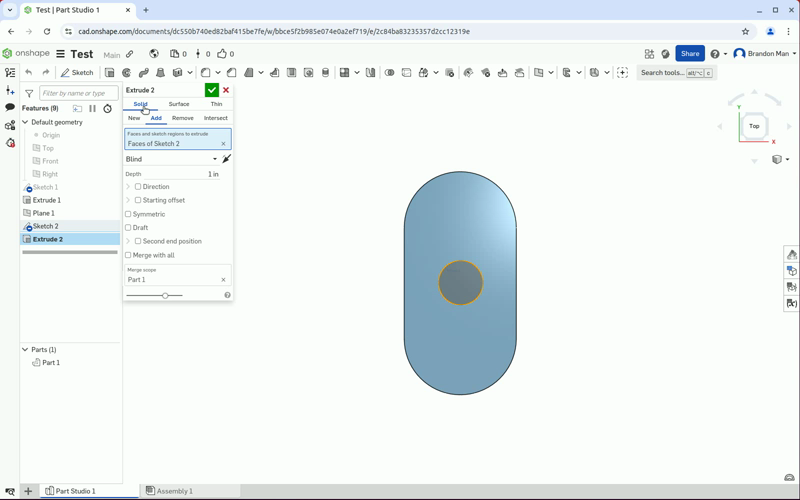
click(143, 106)
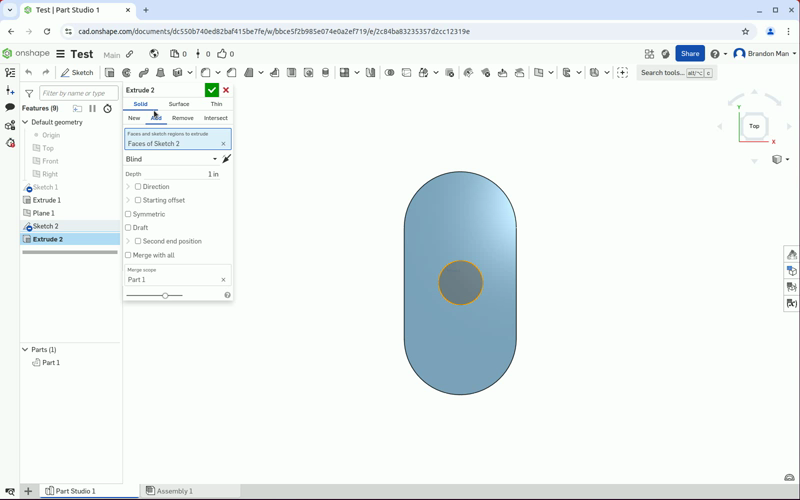
mouse_move(186, 120)
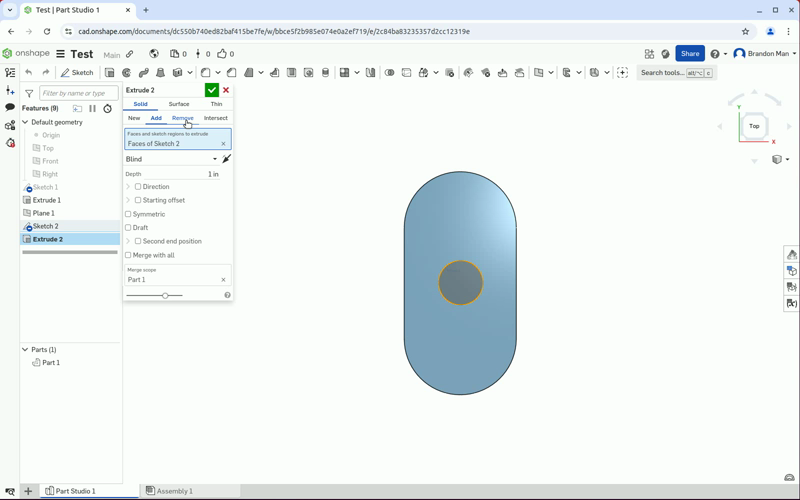
click(186, 120)
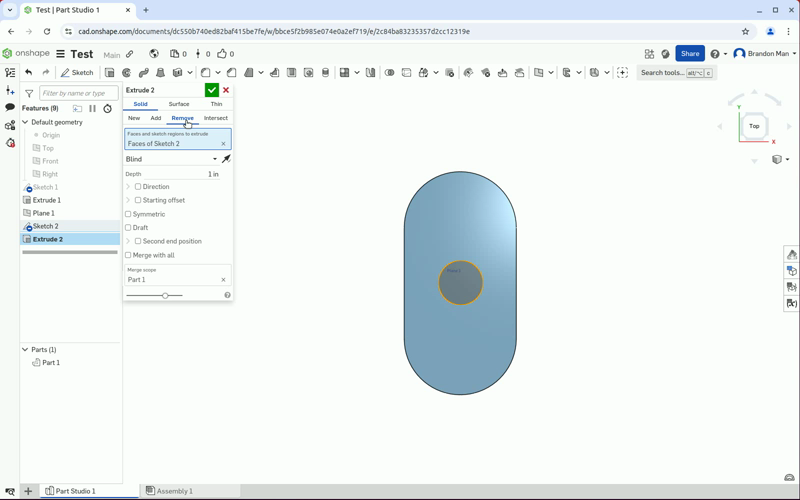
key(tab, 4)
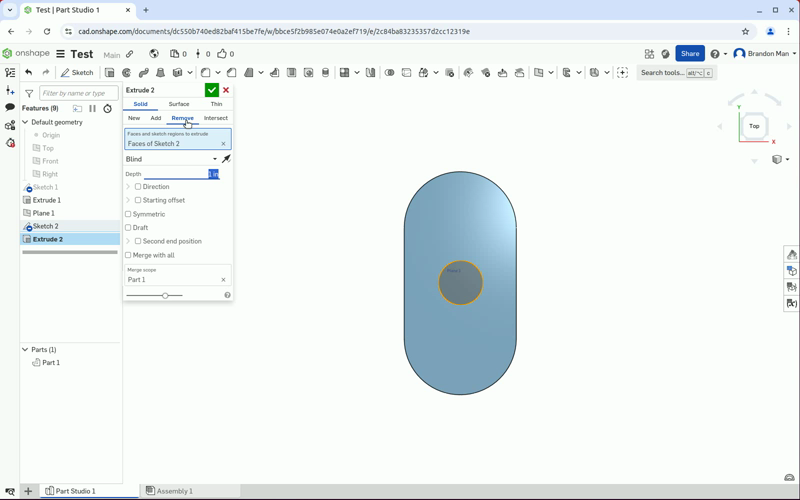
text(30.811)
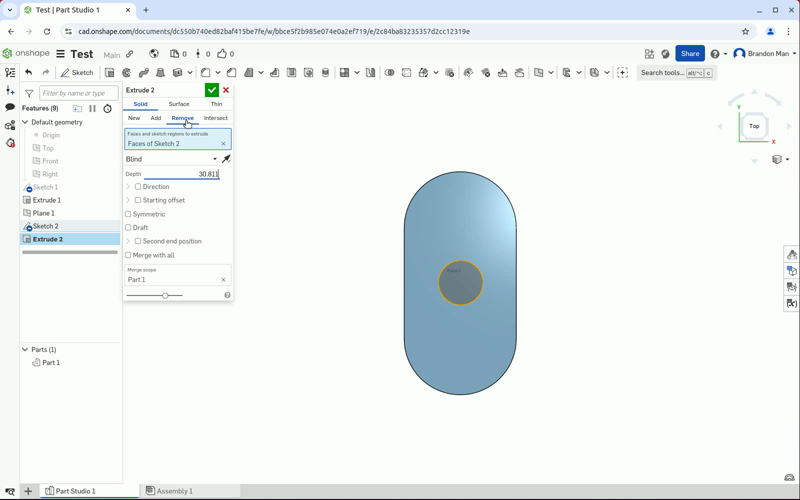
key(tab, 6)
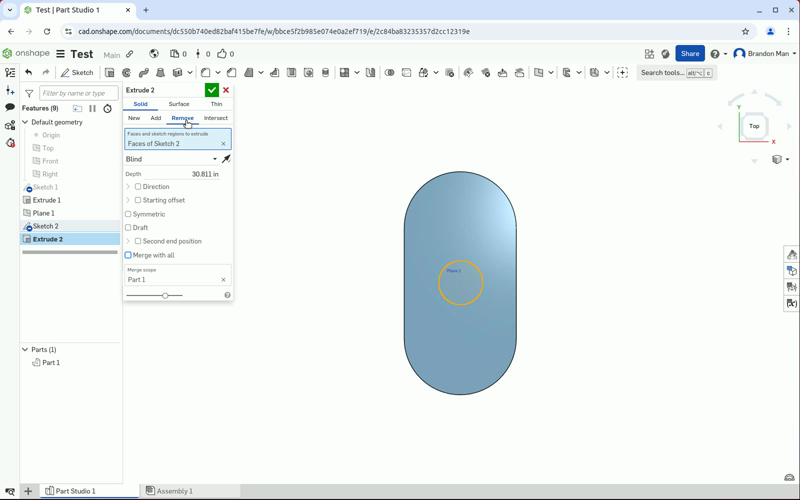
key(space)
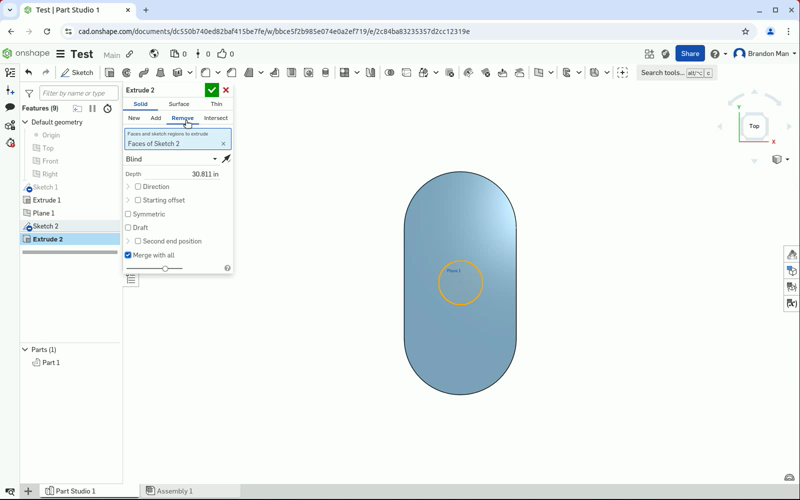
key(enter)
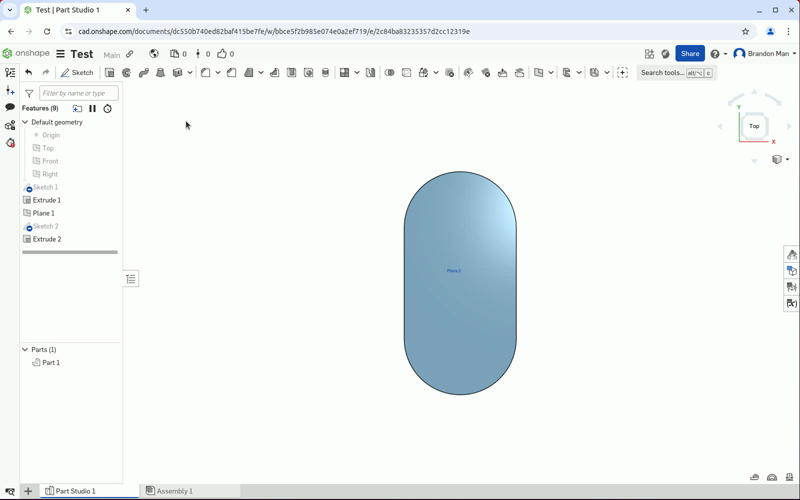
key(shift+h)
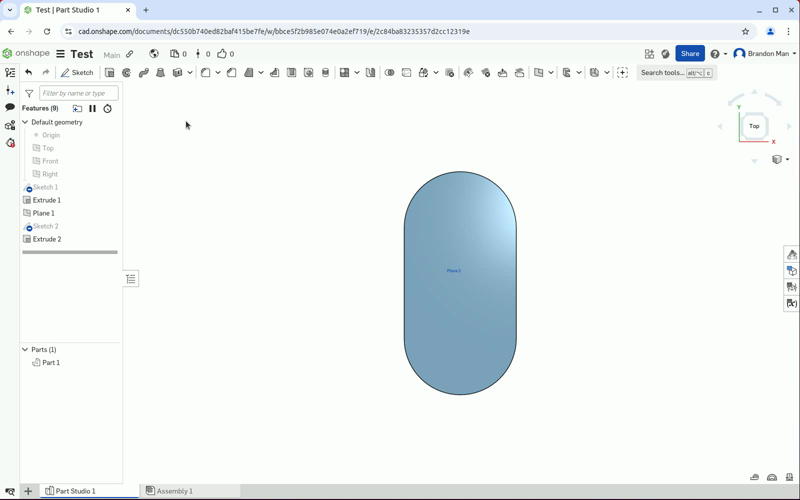
key(shift+h)
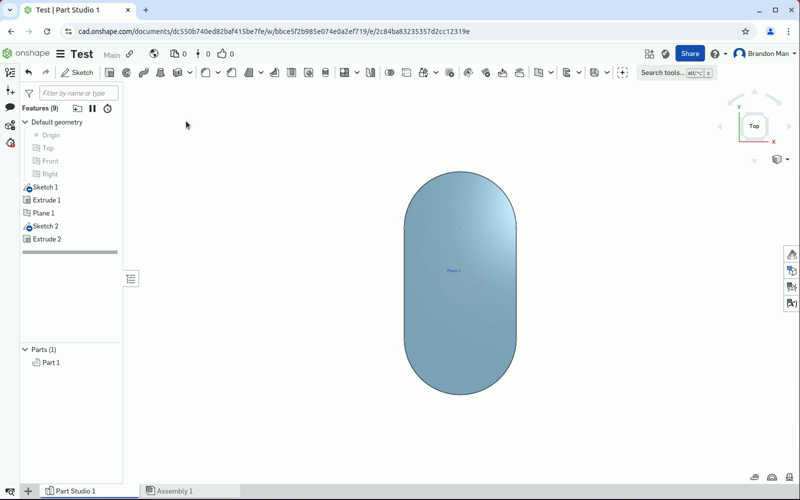
key(shift+7)
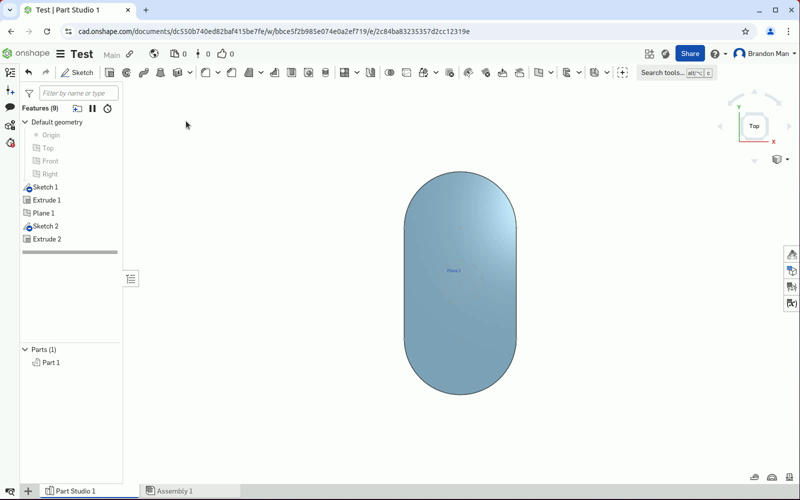
key(up, 3)
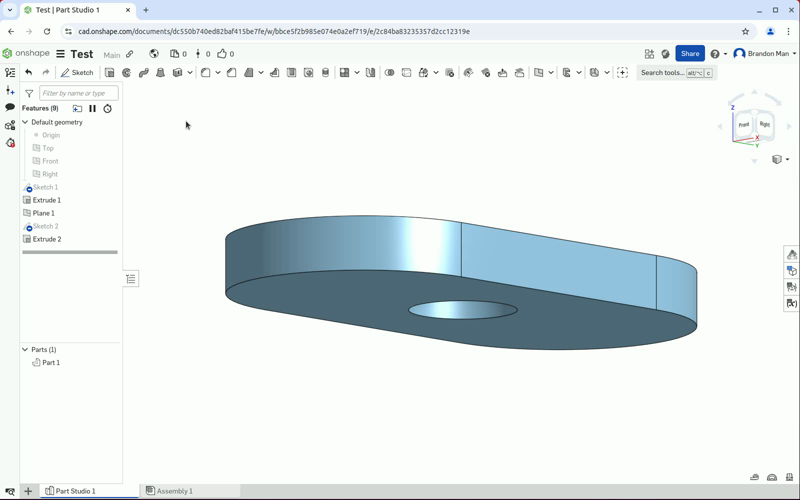
key(left, 3)
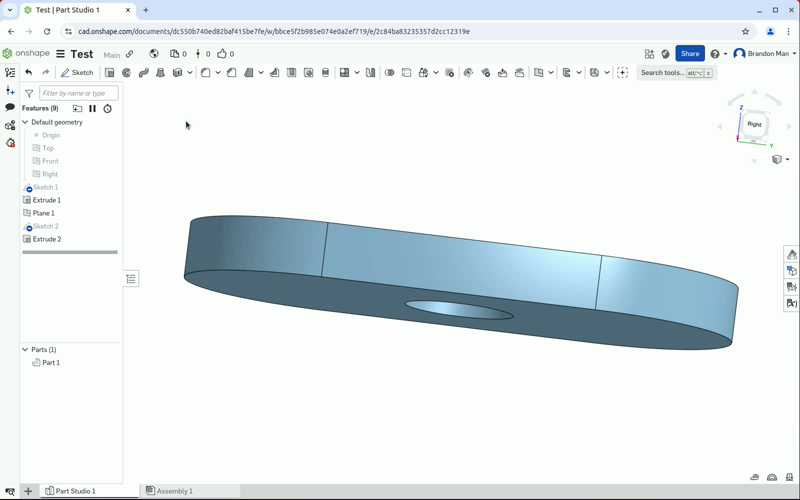
key(right, 3)
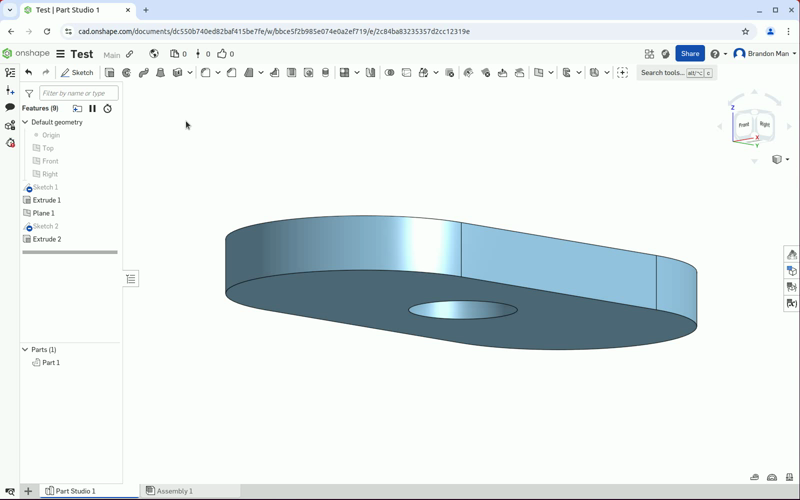
key(down, 3)
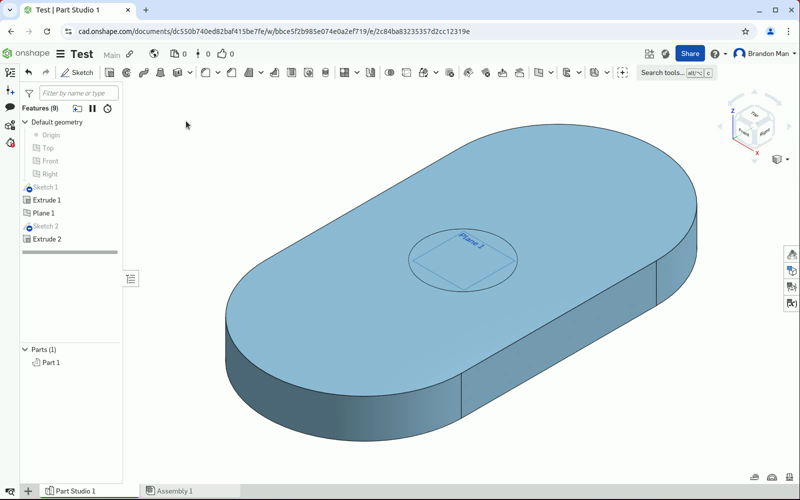
mouse_move(73, 189)
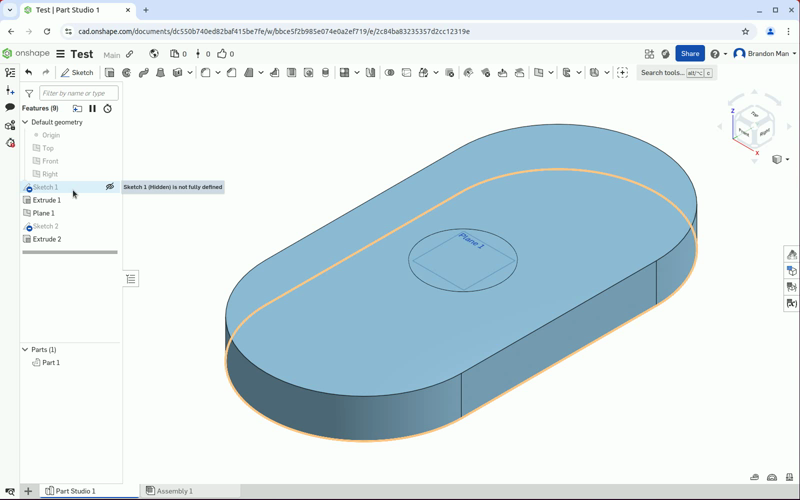
click(73, 189)